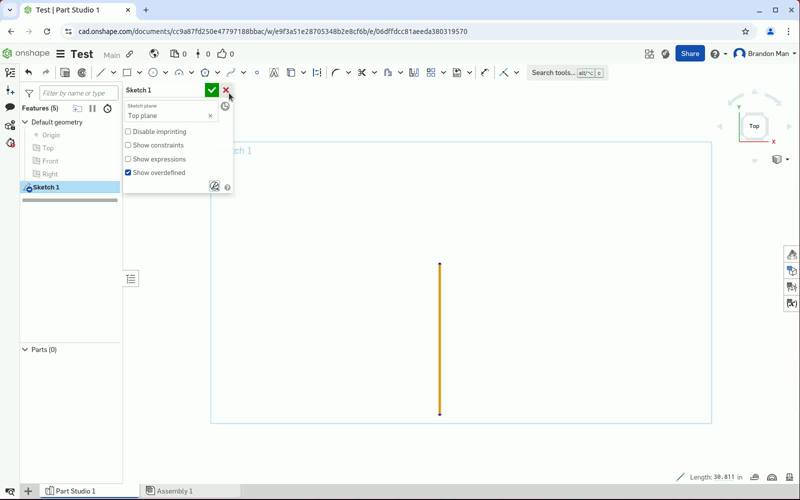
key(shift+h)
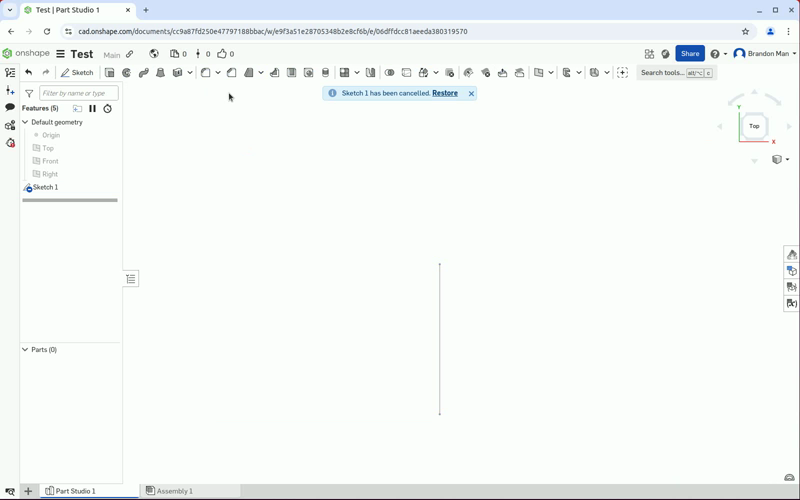
key(shift+s)
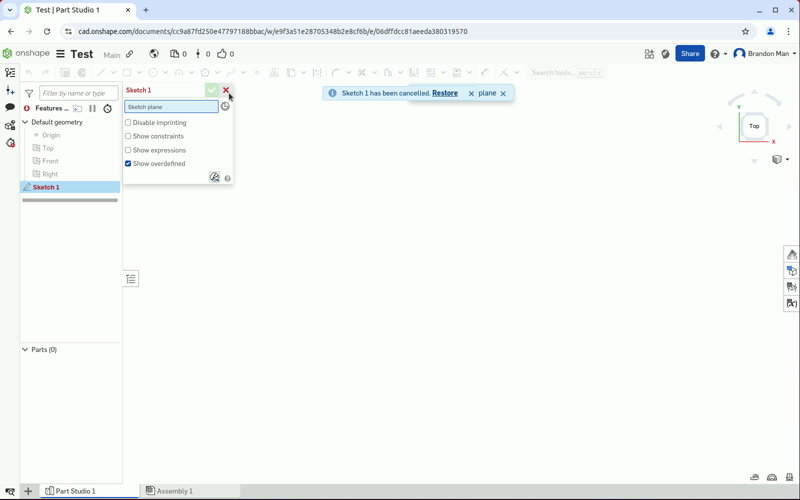
mouse_move(73, 150)
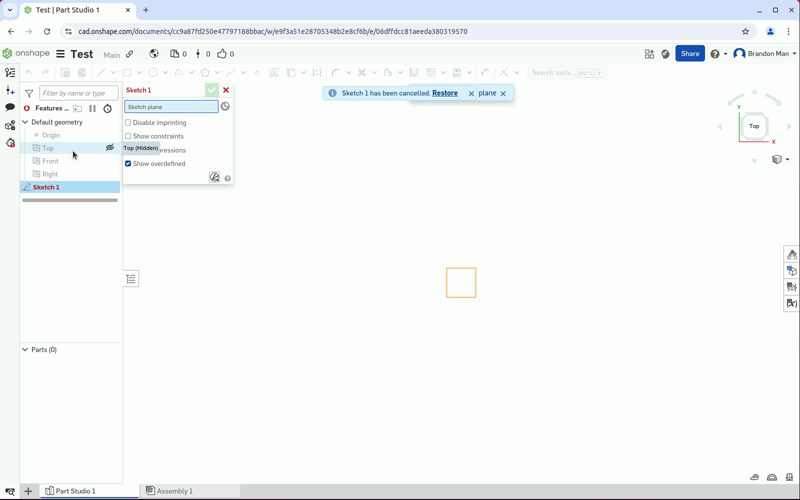
click(73, 150)
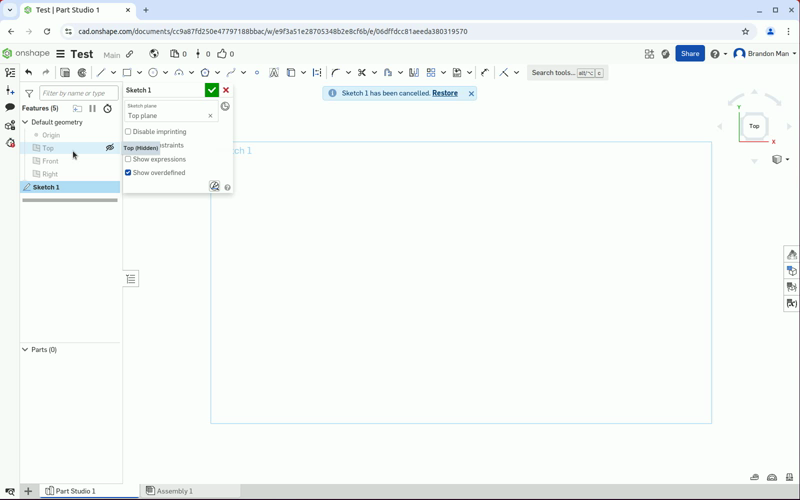
mouse_move(73, 352)
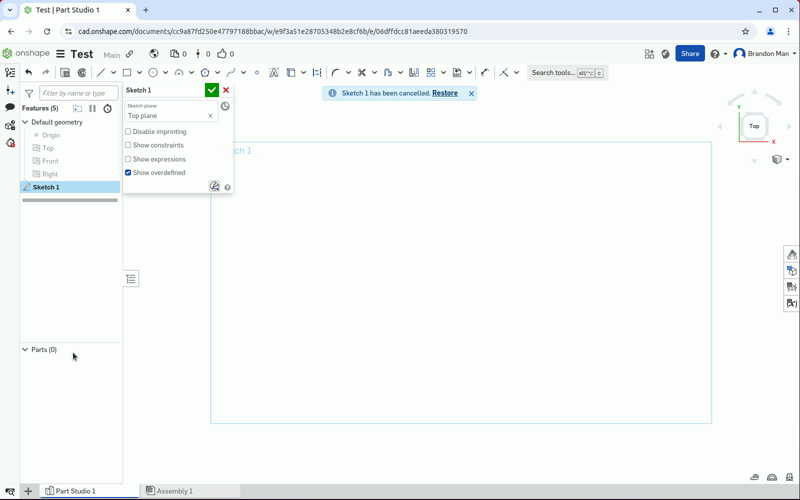
key(y)
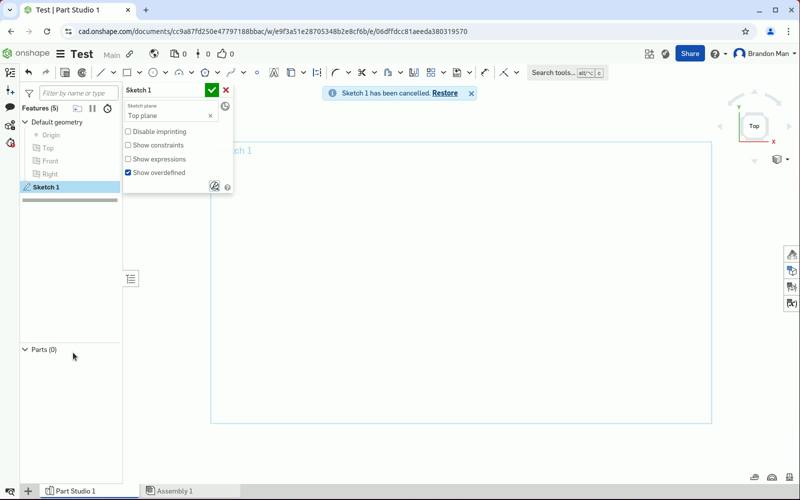
key(l)
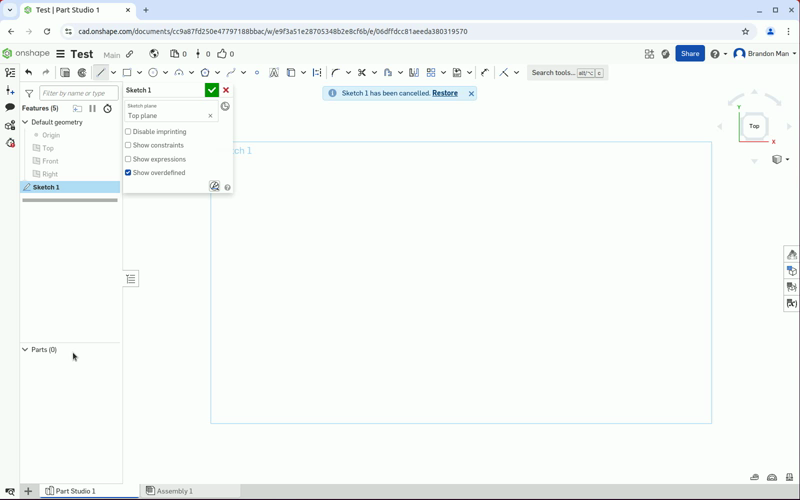
key_down(shift)
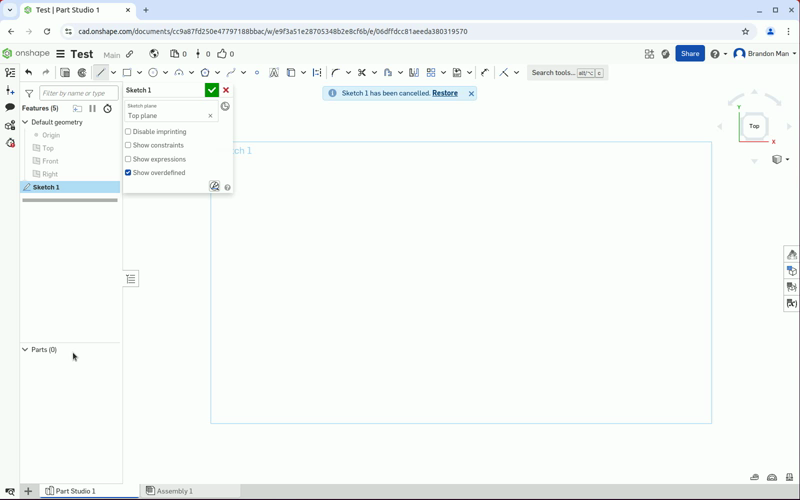
mouse_move(433, 380)
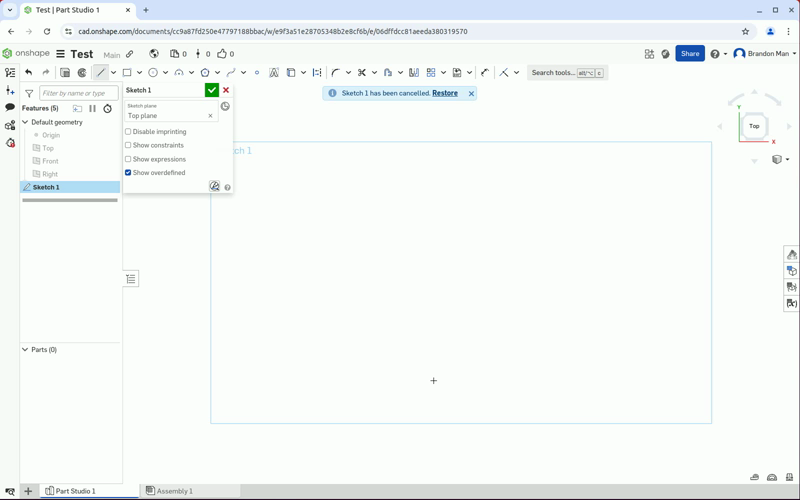
click(433, 380)
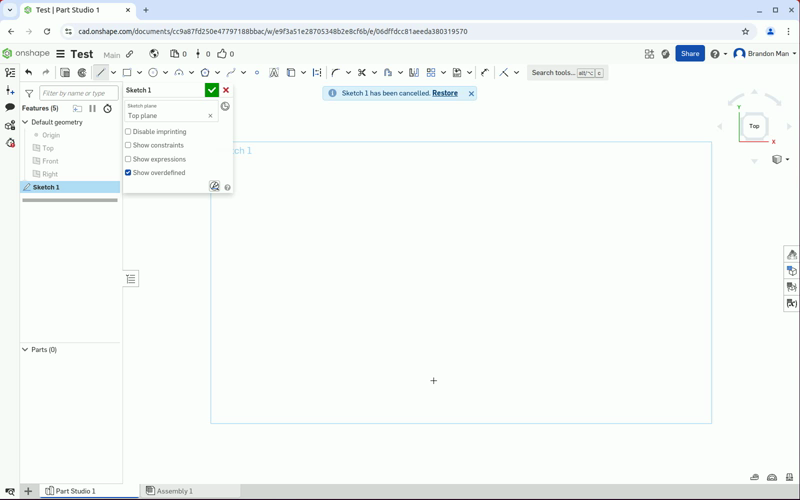
key_up(shift)
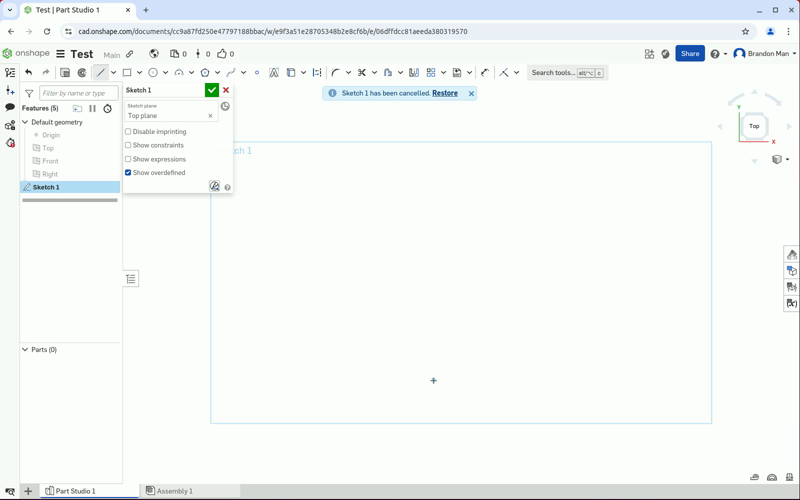
key_down(shift)
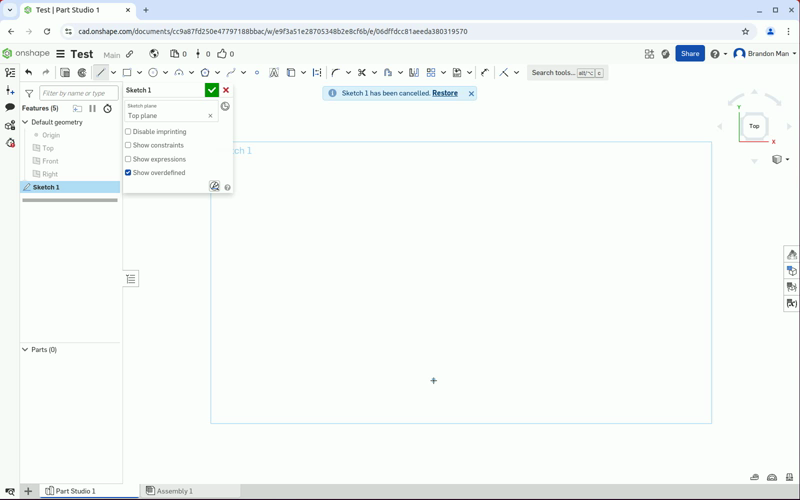
mouse_move(463, 380)
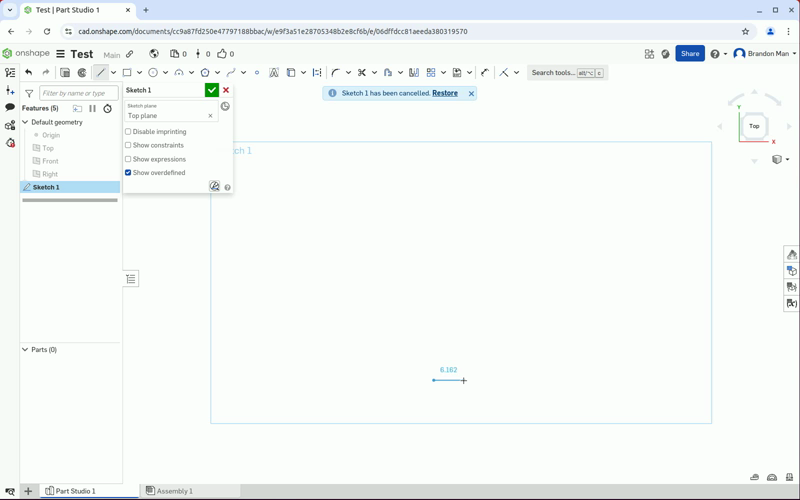
mouse_move(487, 380)
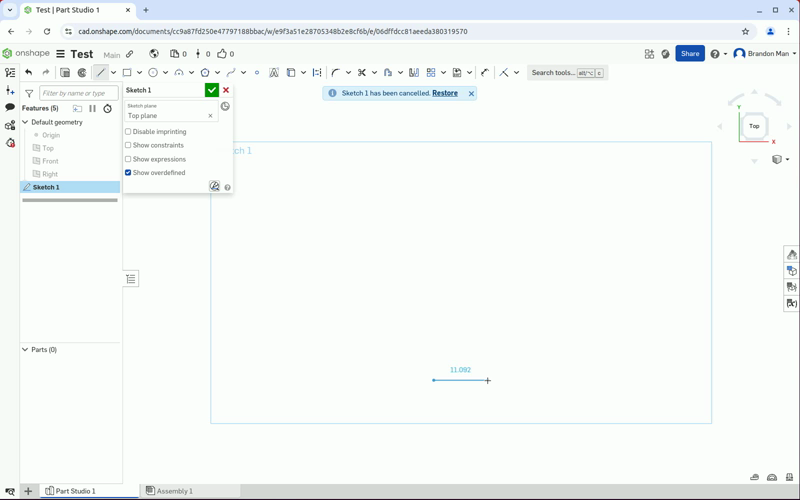
click(487, 380)
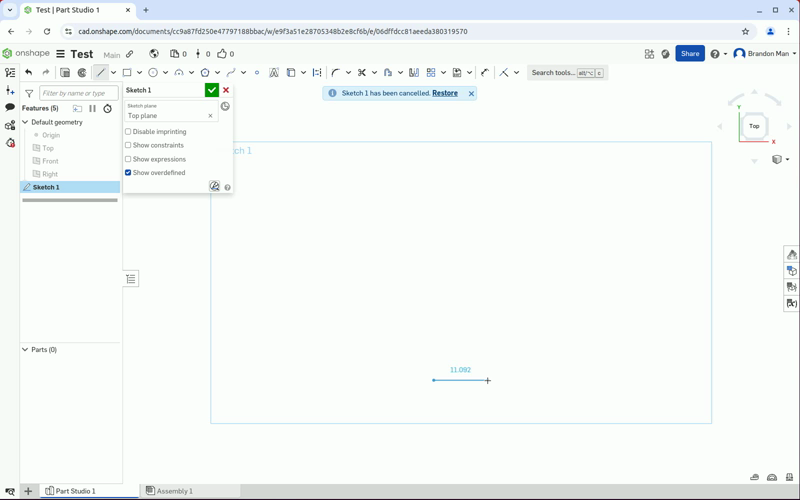
key_up(shift)
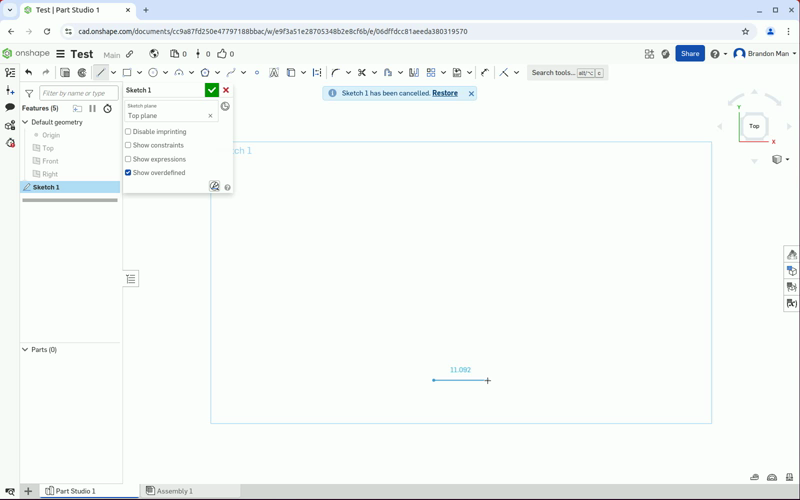
key_down(shift)
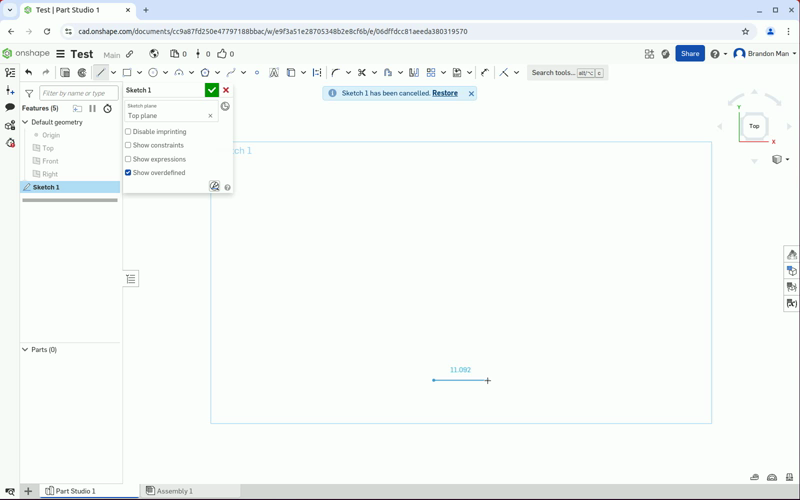
mouse_move(487, 196)
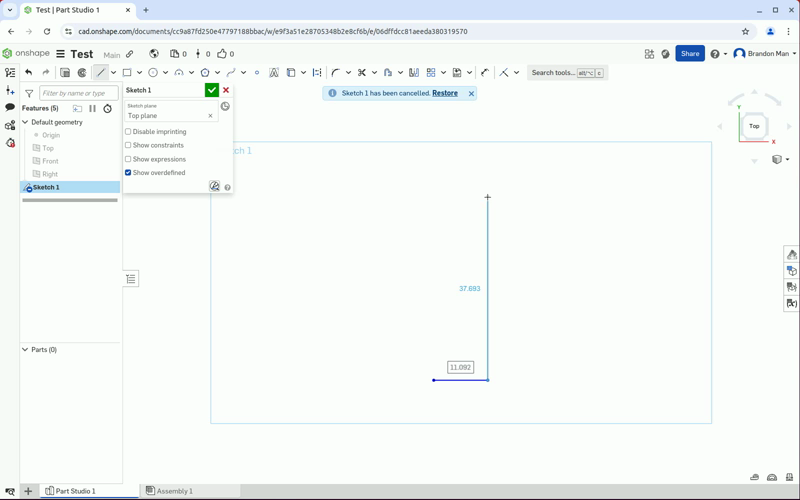
click(487, 196)
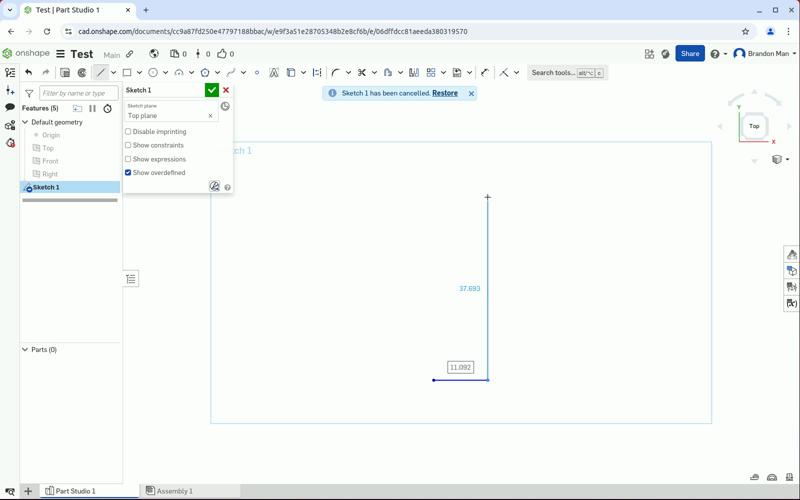
key_up(shift)
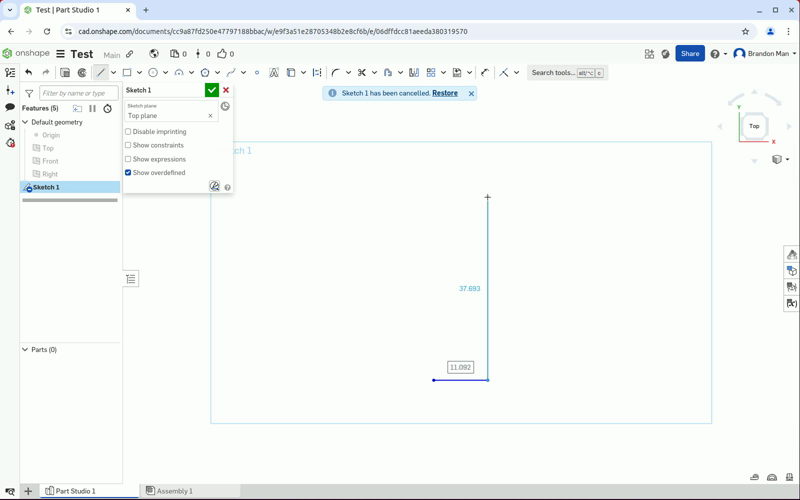
key_down(shift)
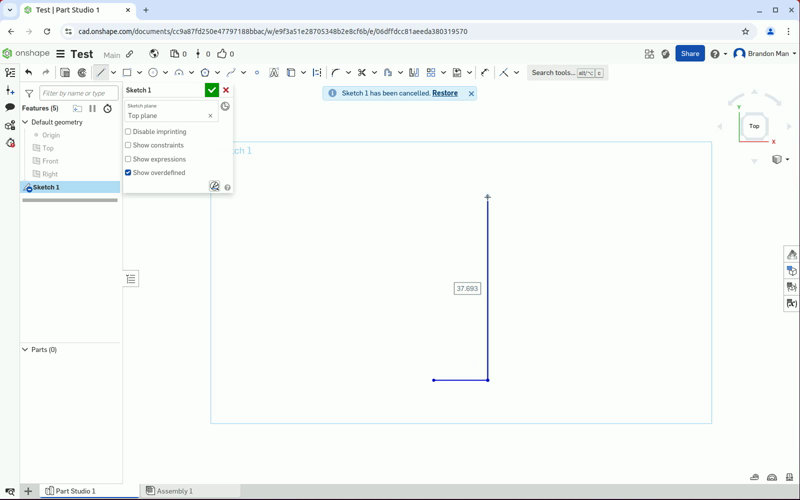
mouse_move(517, 196)
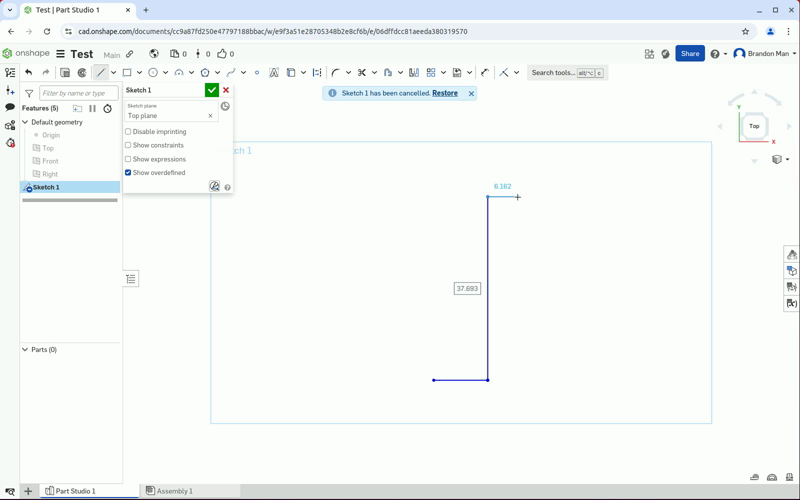
mouse_move(433, 196)
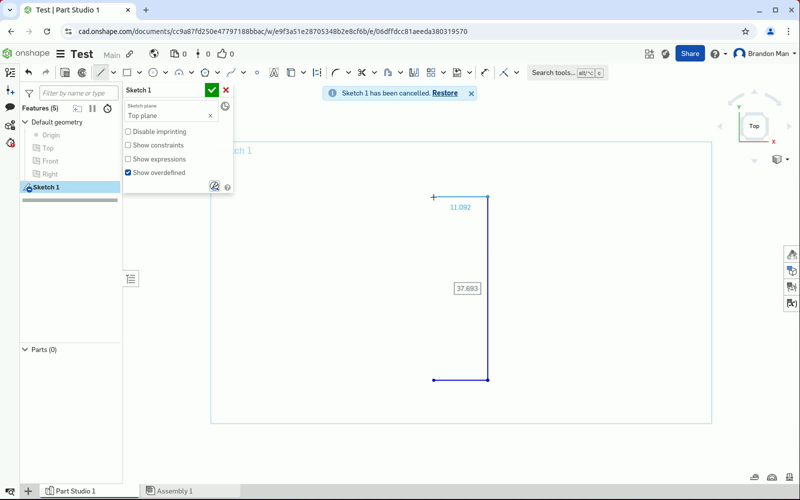
click(433, 196)
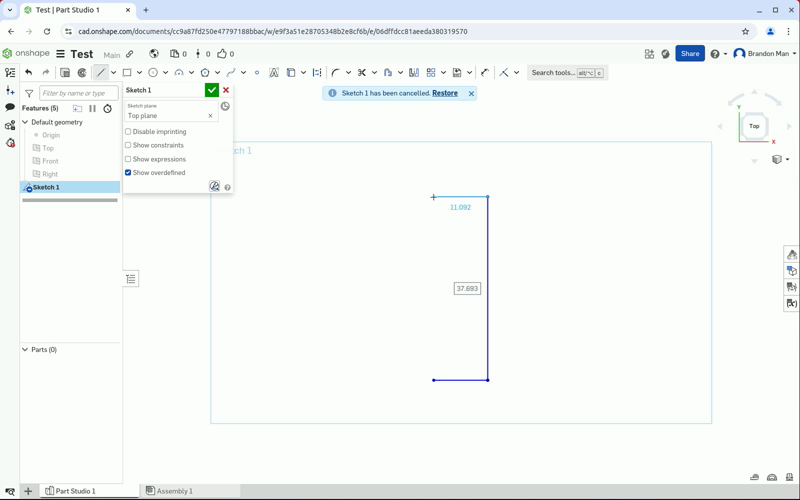
key_up(shift)
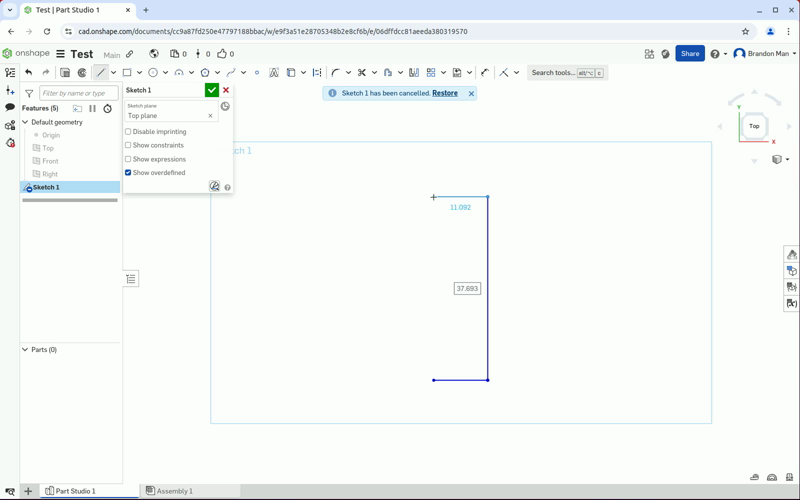
key_down(shift)
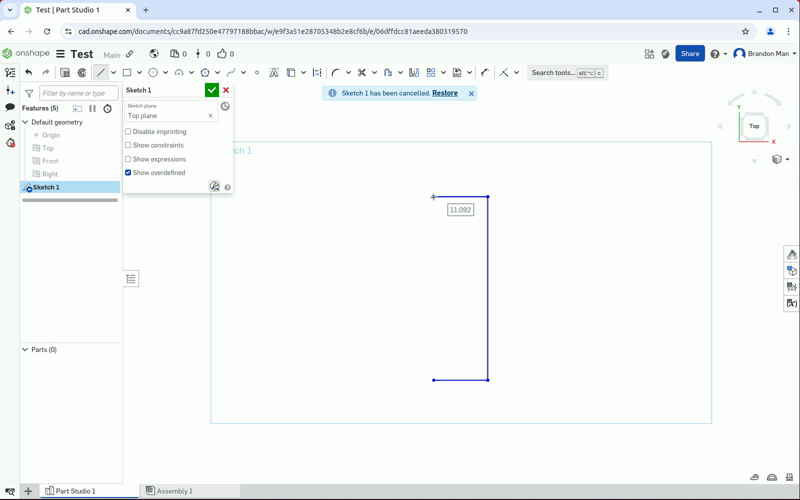
mouse_move(433, 380)
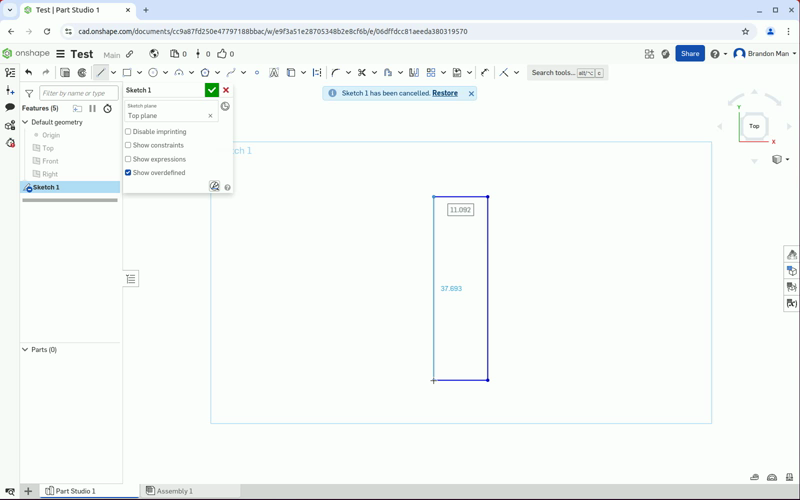
key_up(shift)
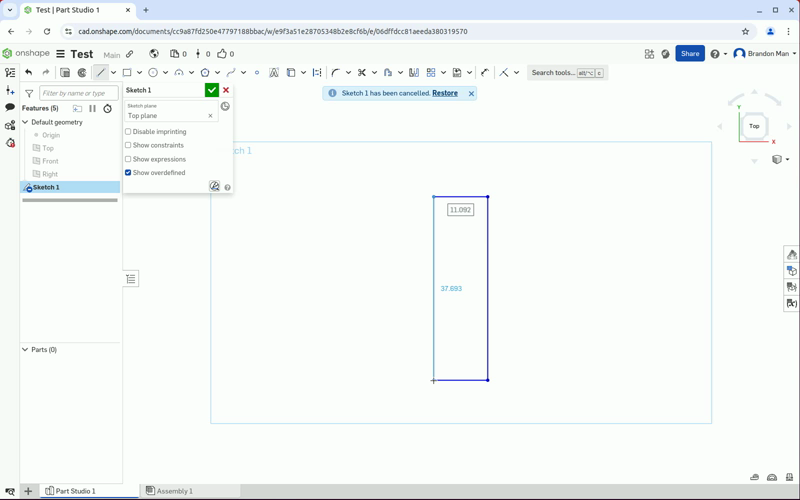
click(433, 380)
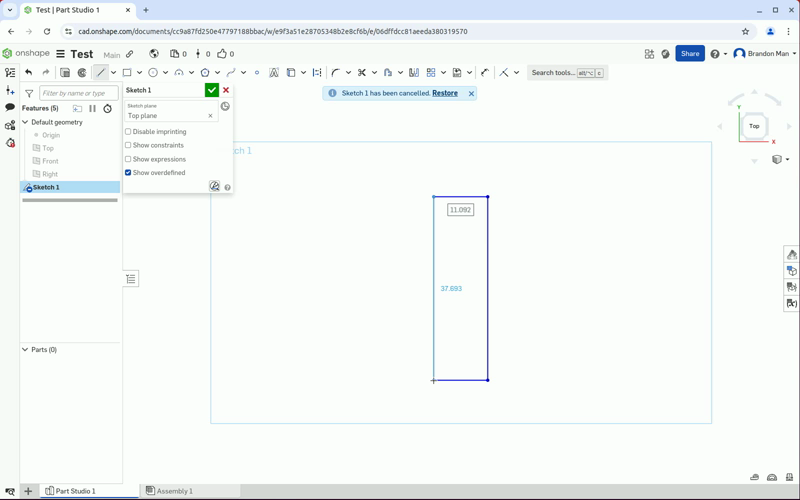
key(esc)
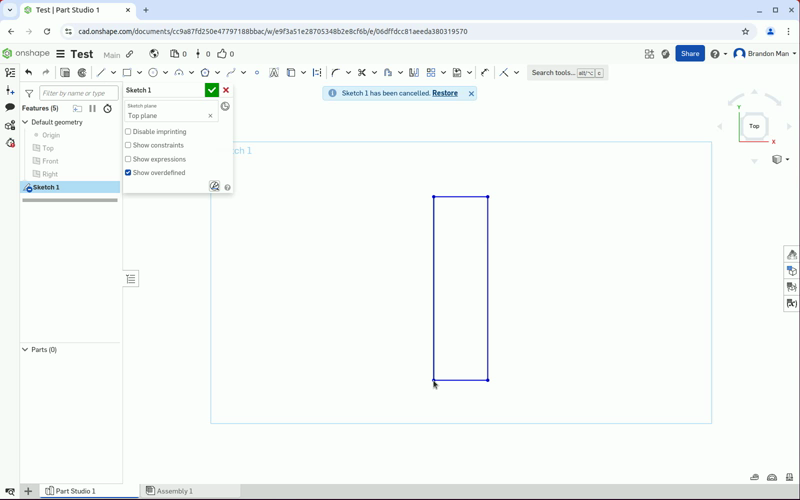
mouse_move(445, 261)
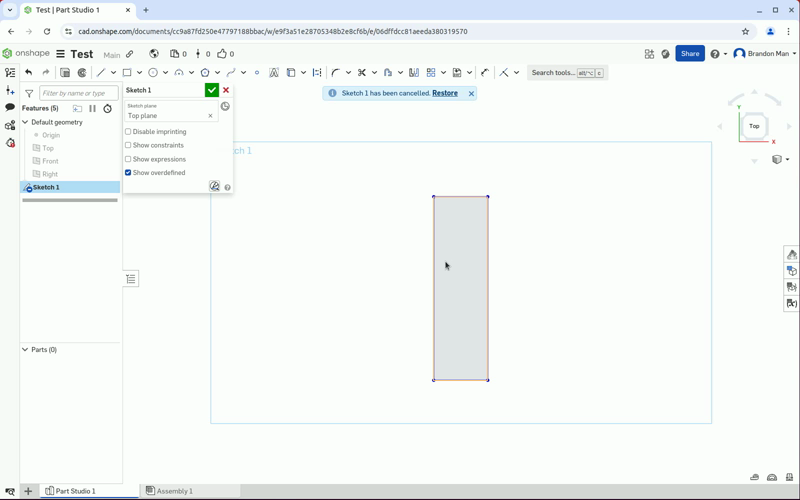
click(445, 261)
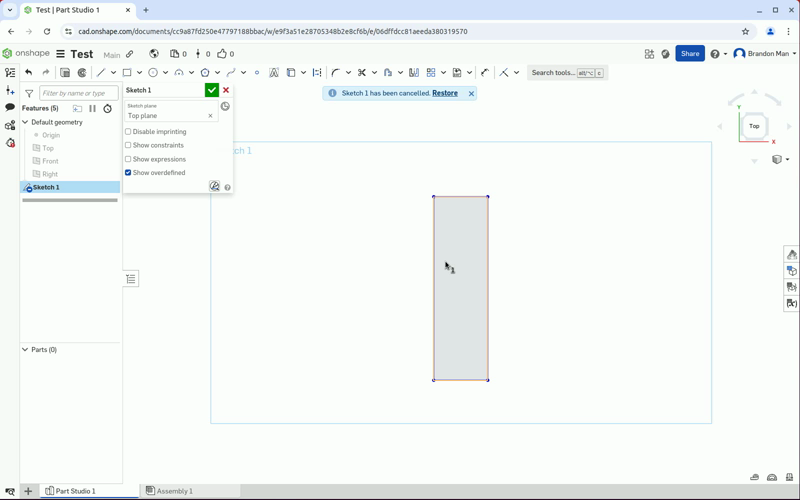
mouse_move(73, 352)
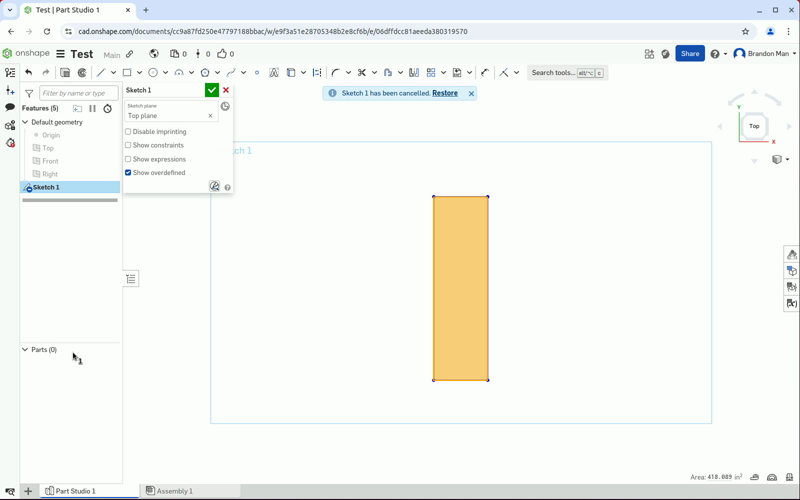
key(shift+y)
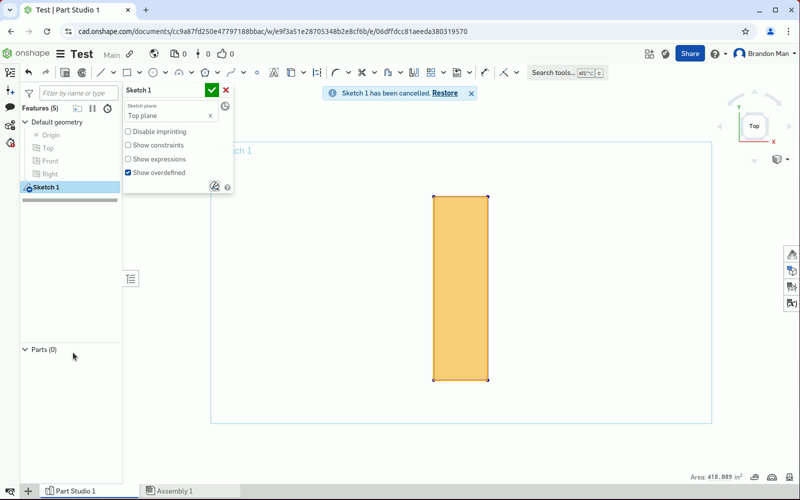
key(shift+e)
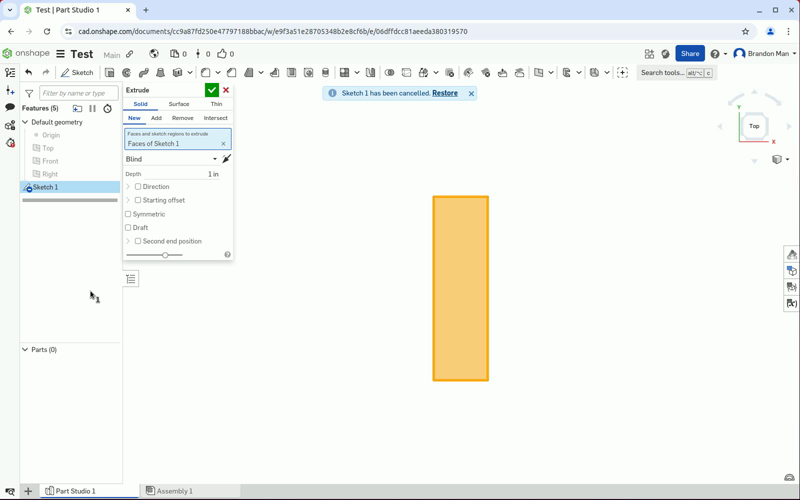
mouse_move(143, 106)
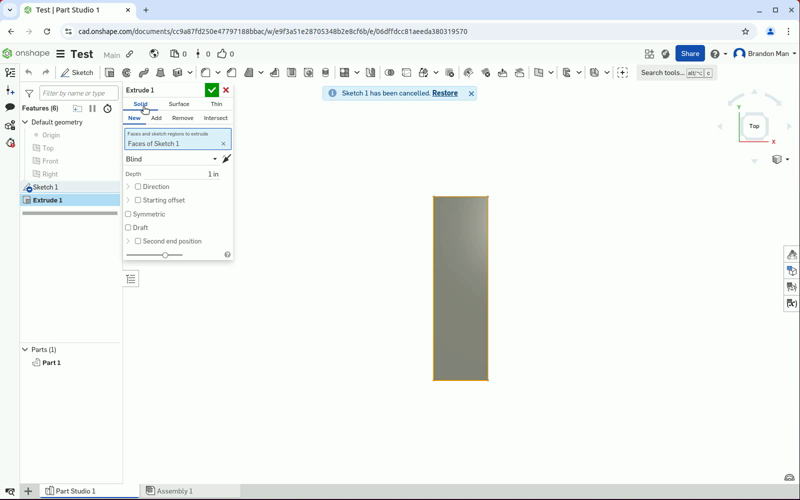
click(143, 106)
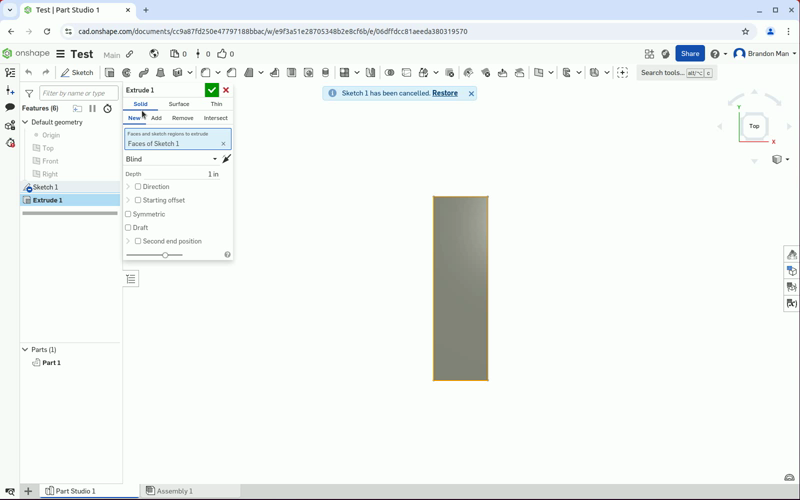
mouse_move(137, 120)
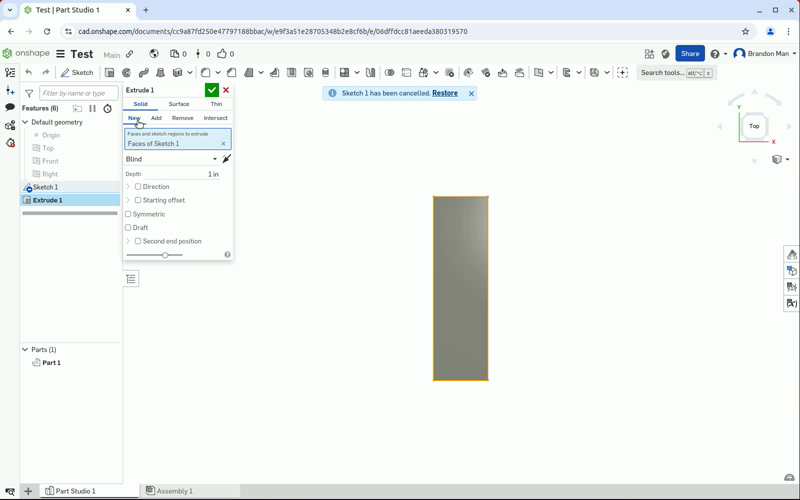
click(137, 120)
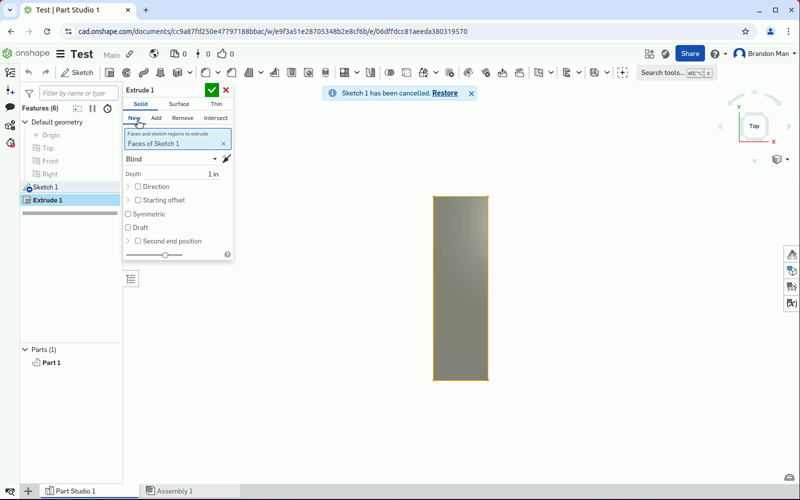
key(tab, 4)
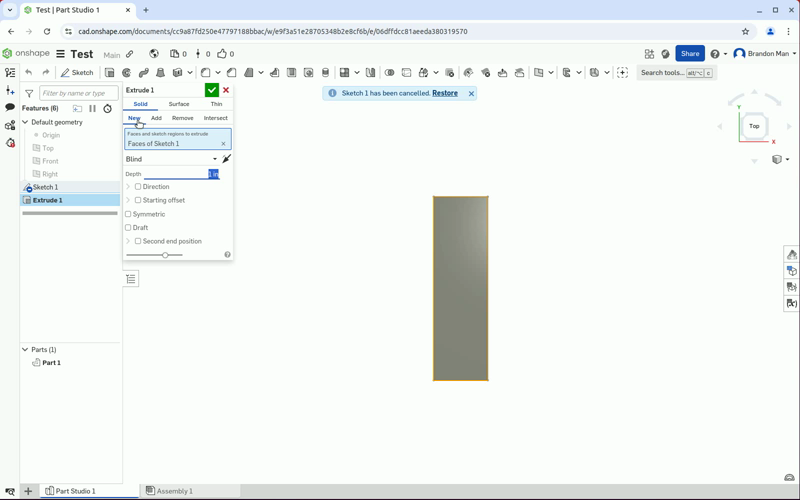
text(0.963)
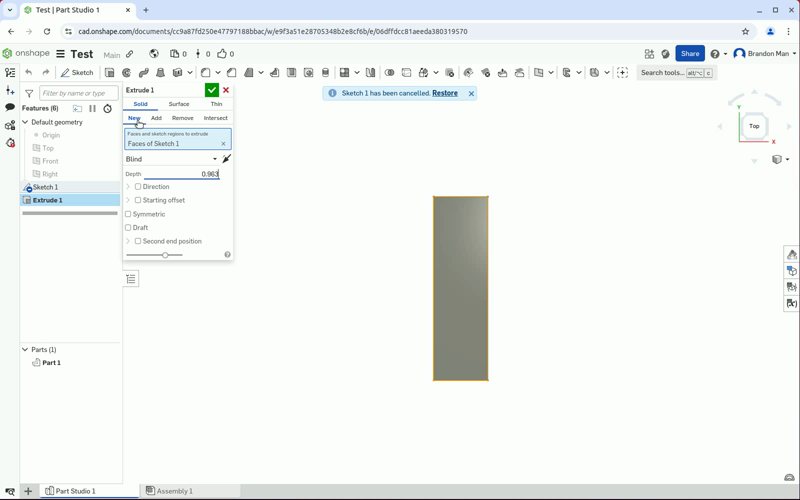
key(enter)
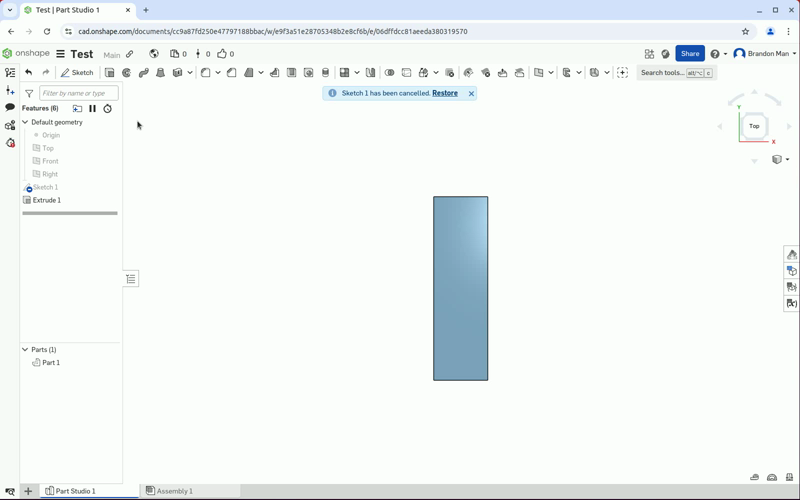
key(shift+h)
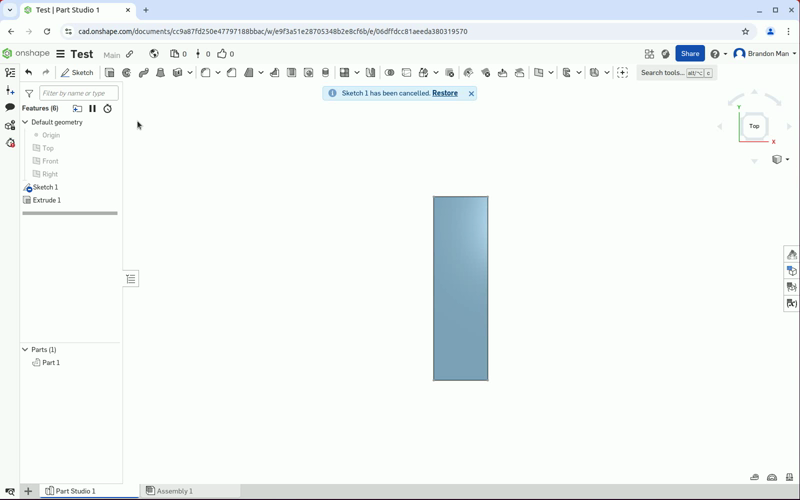
key(shift+h)
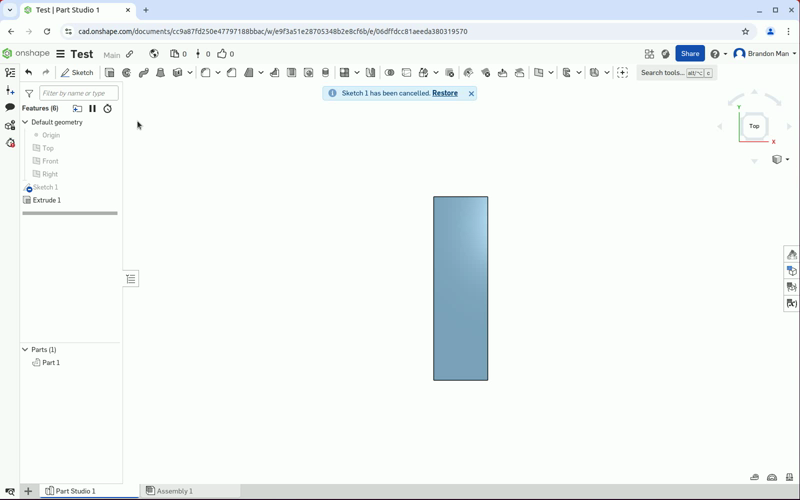
mouse_move(73, 189)
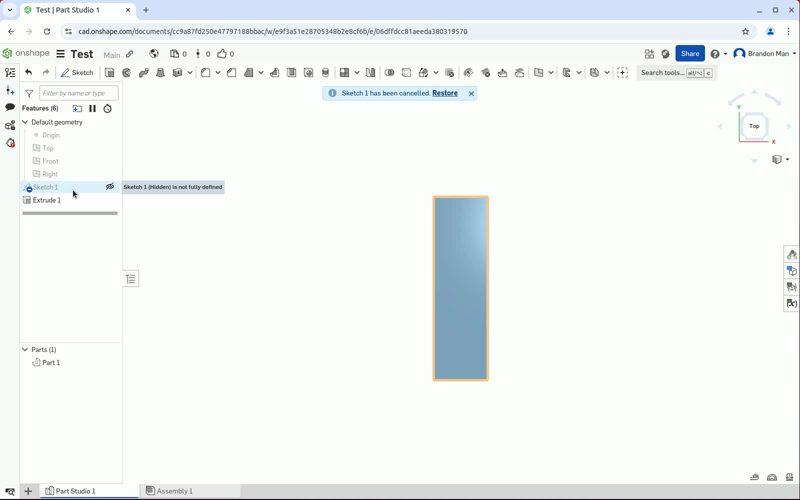
click(73, 189)
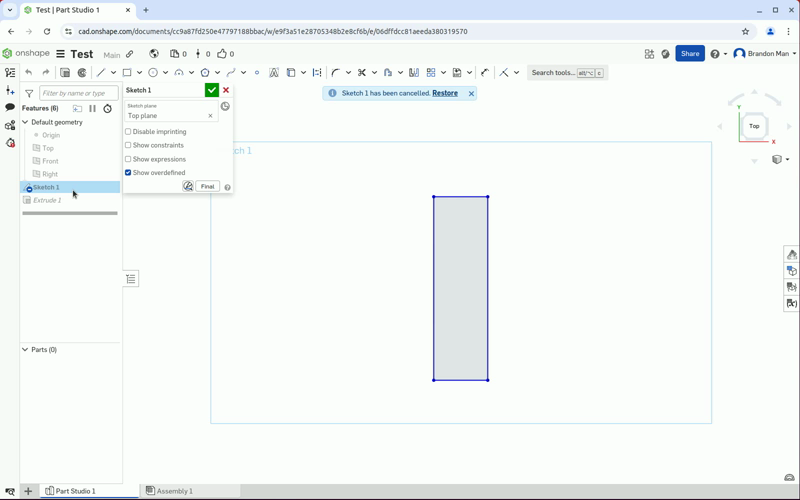
mouse_move(229, 92)
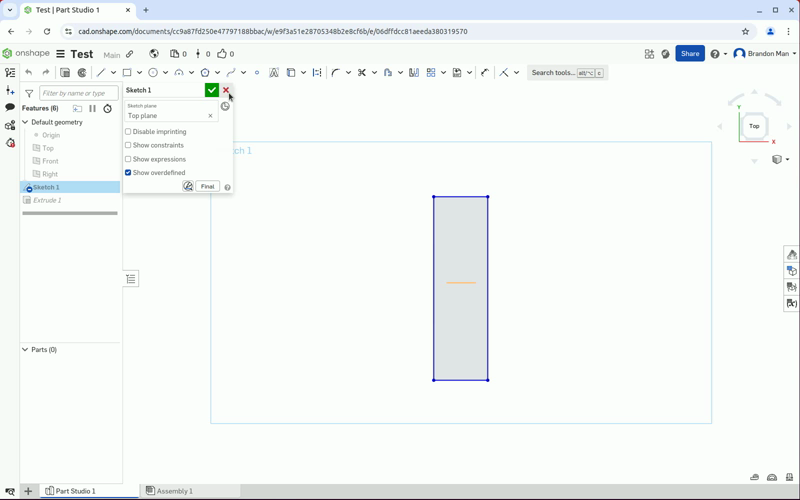
click(229, 92)
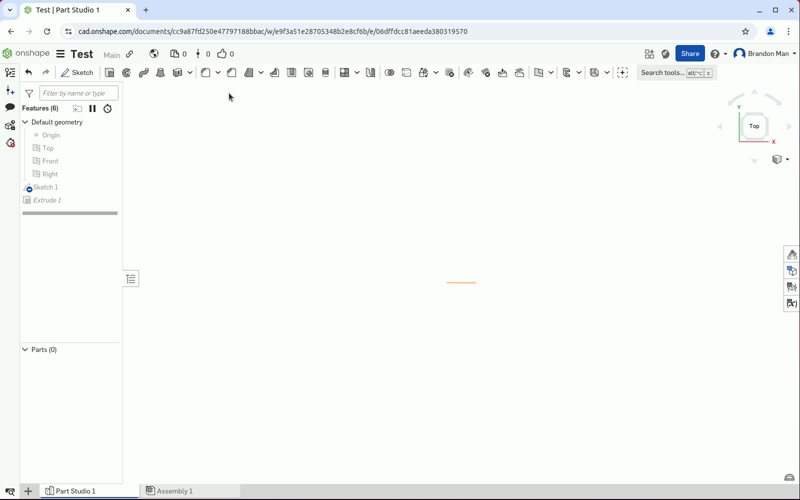
mouse_move(73, 352)
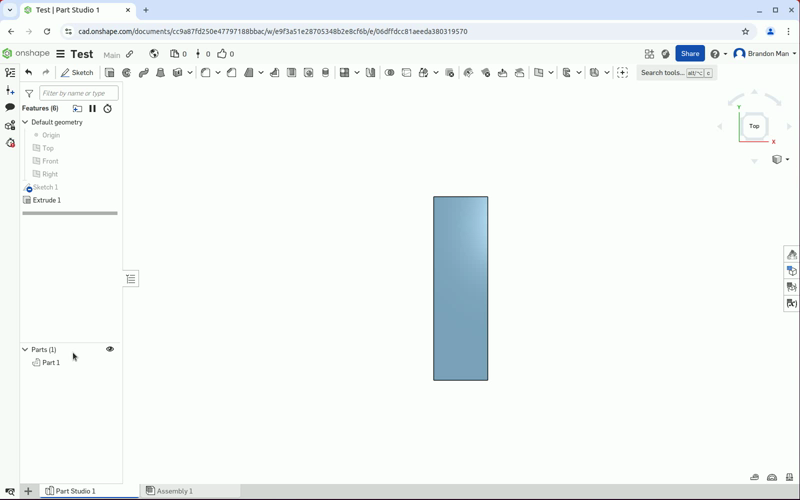
key(y)
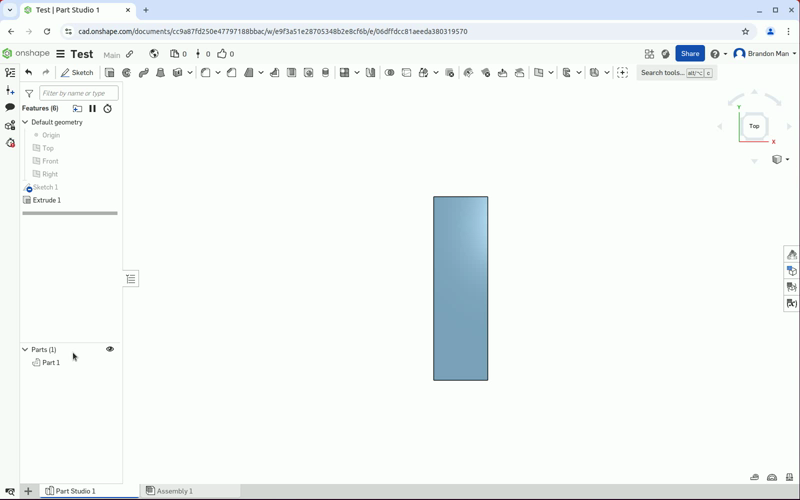
key(shift+p)
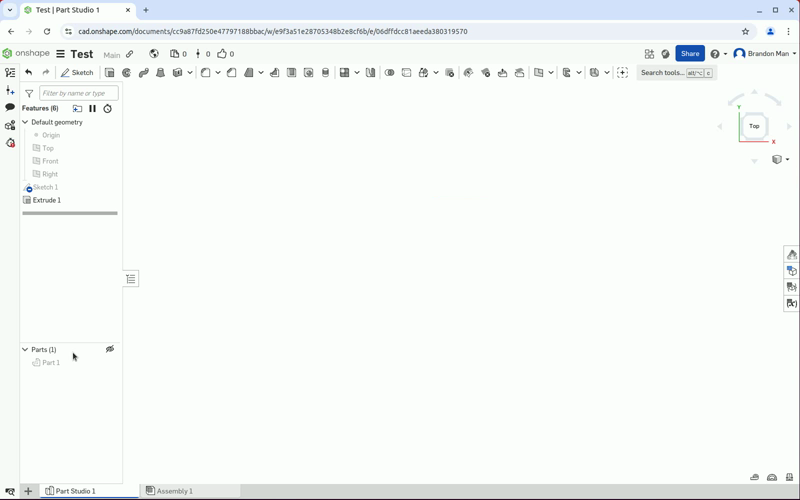
key(space)
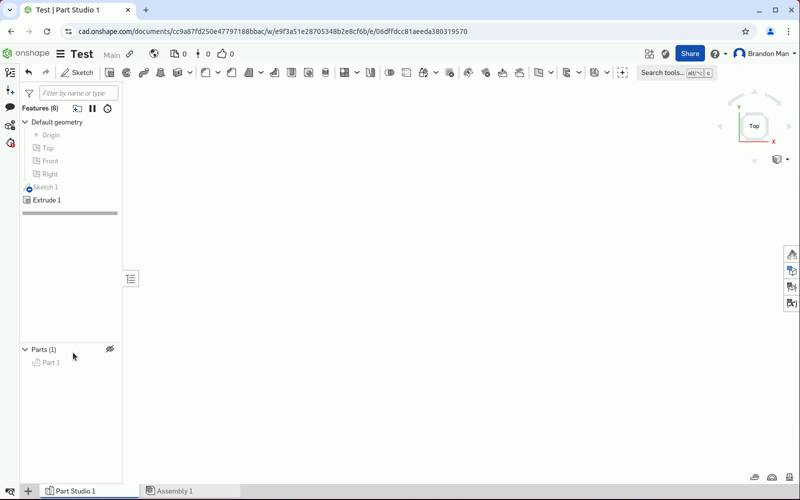
key_down(shift)
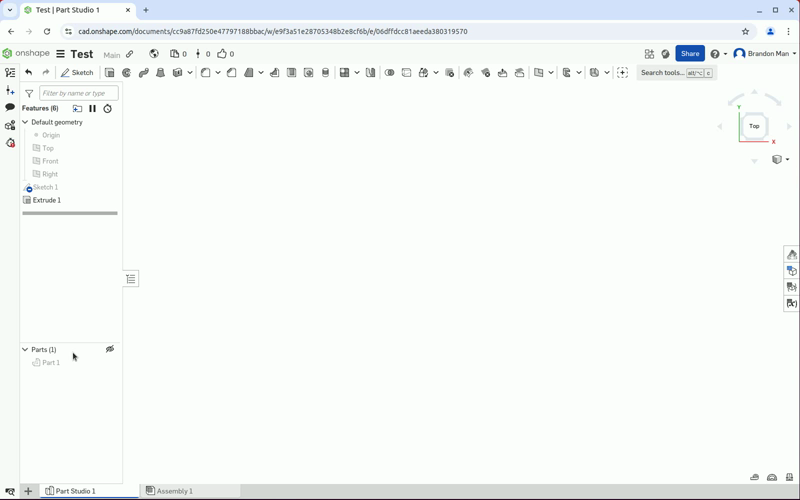
key(up)
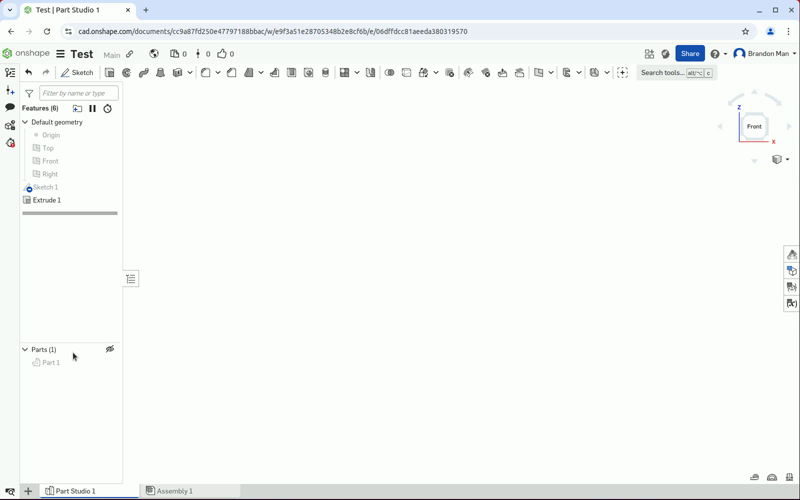
key_up(shift)
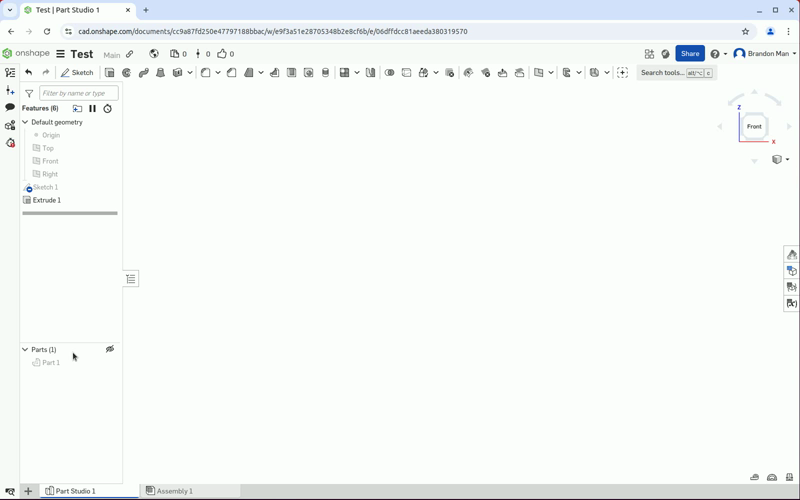
mouse_move(73, 352)
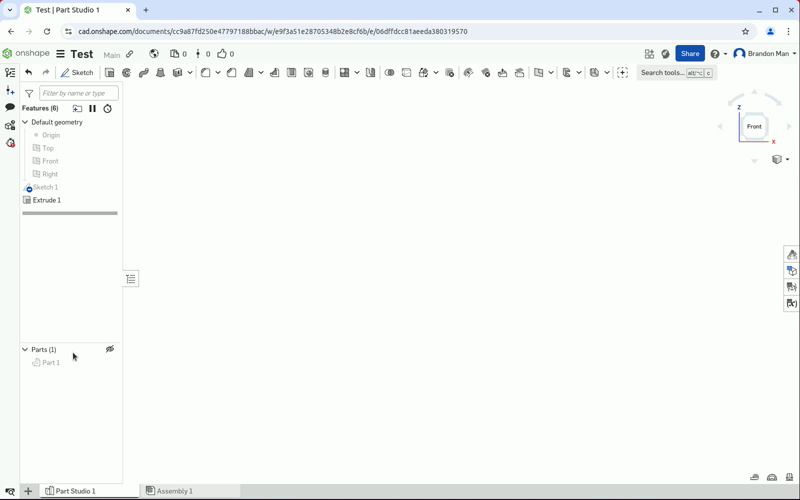
key(shift+y)
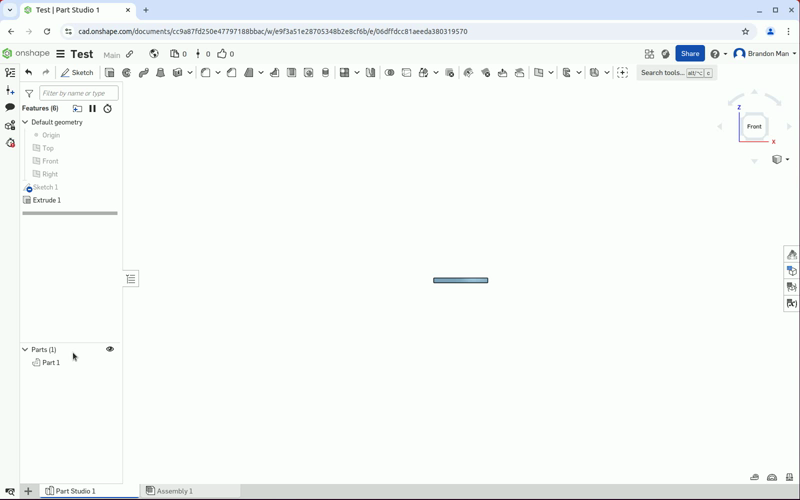
mouse_move(541, 75)
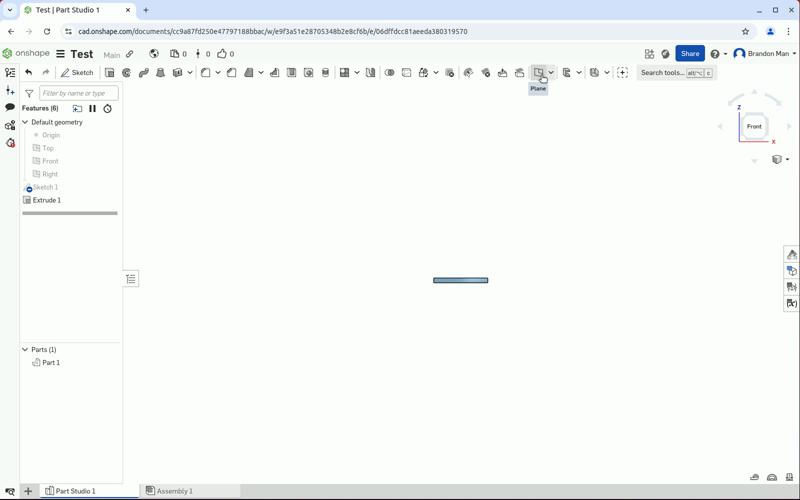
click(541, 75)
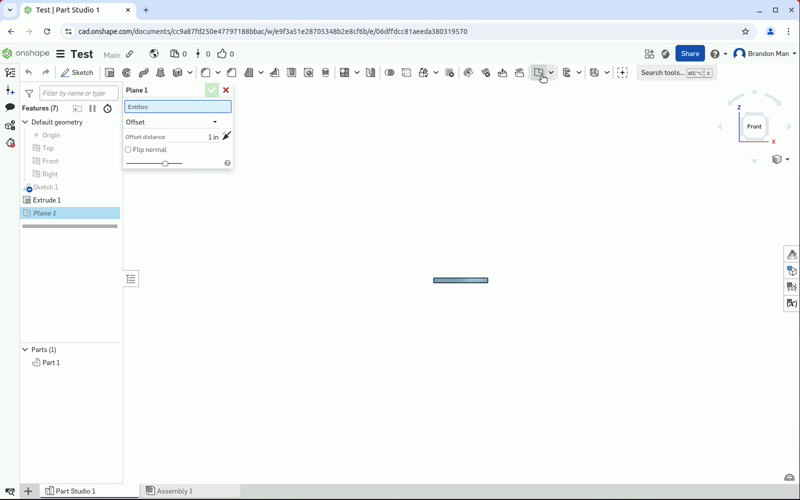
mouse_move(73, 163)
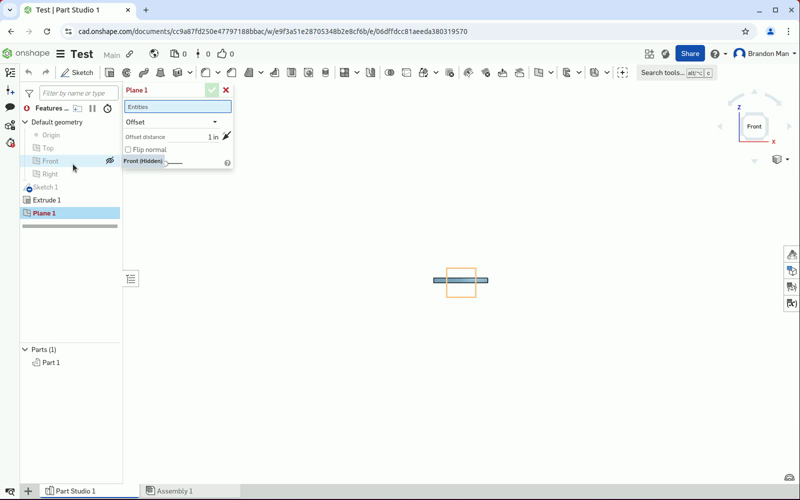
click(73, 163)
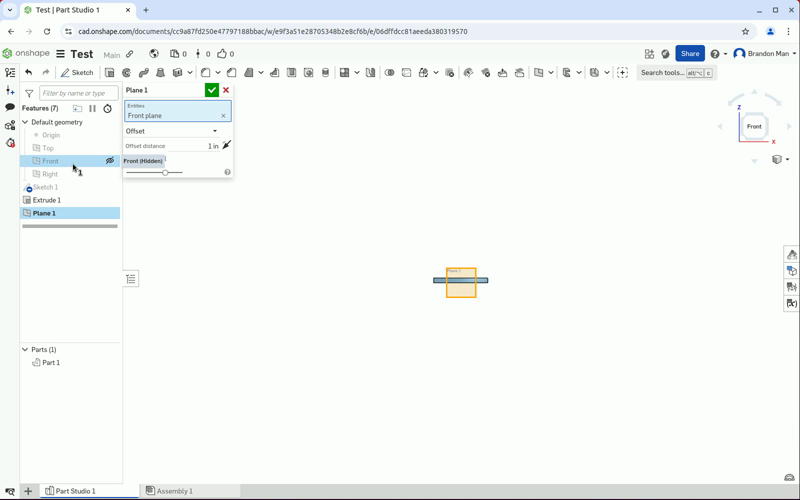
key(tab, 2)
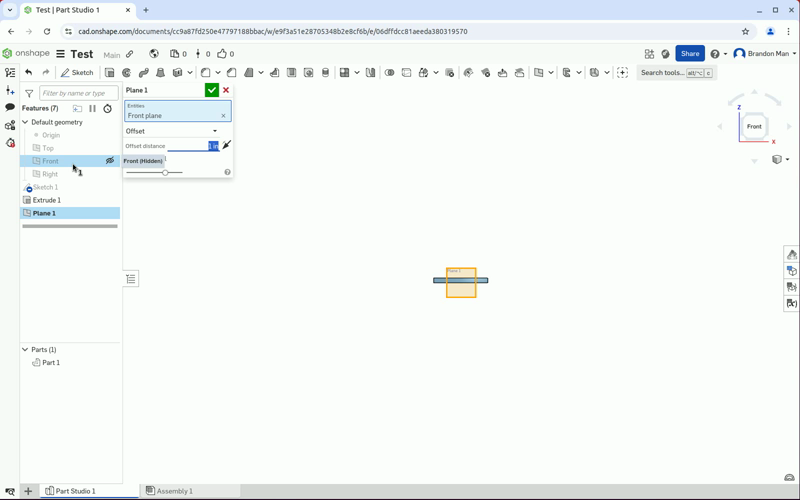
text(19.966)
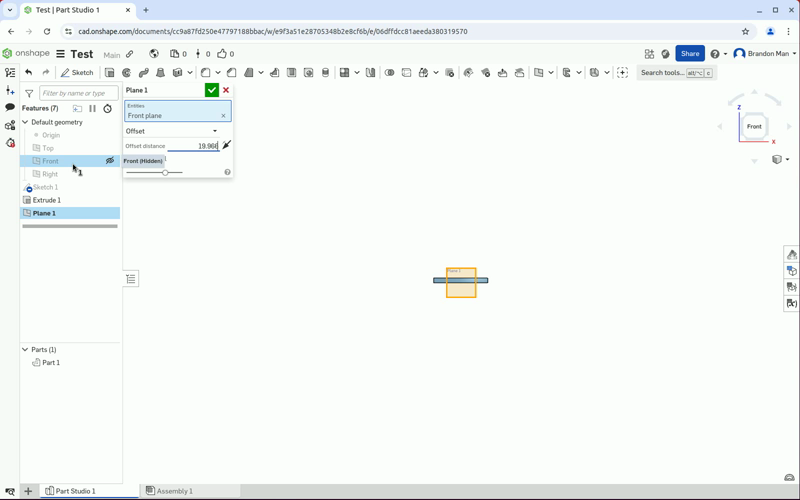
key(enter, 2)
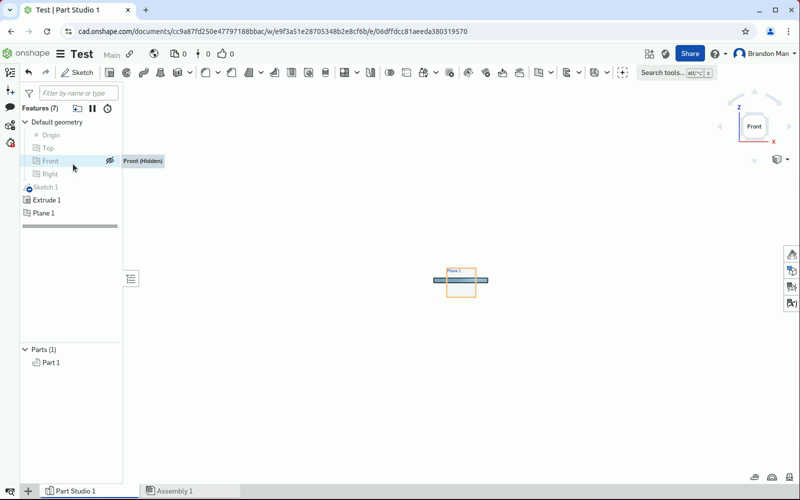
key(shift+s)
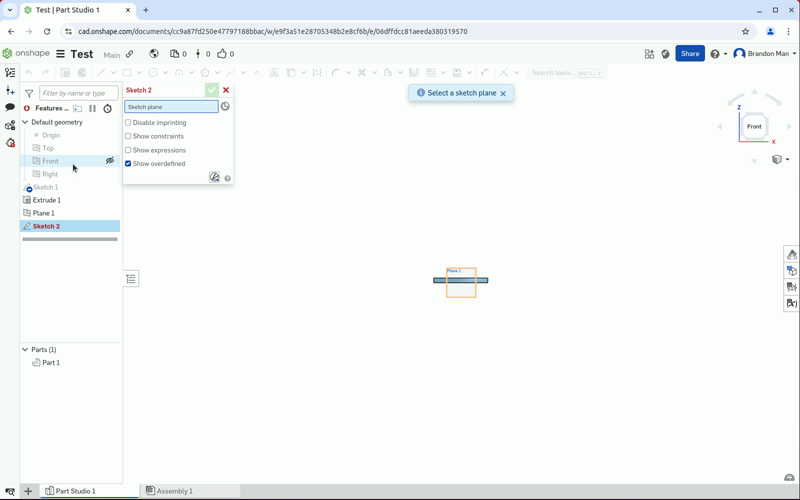
mouse_move(73, 215)
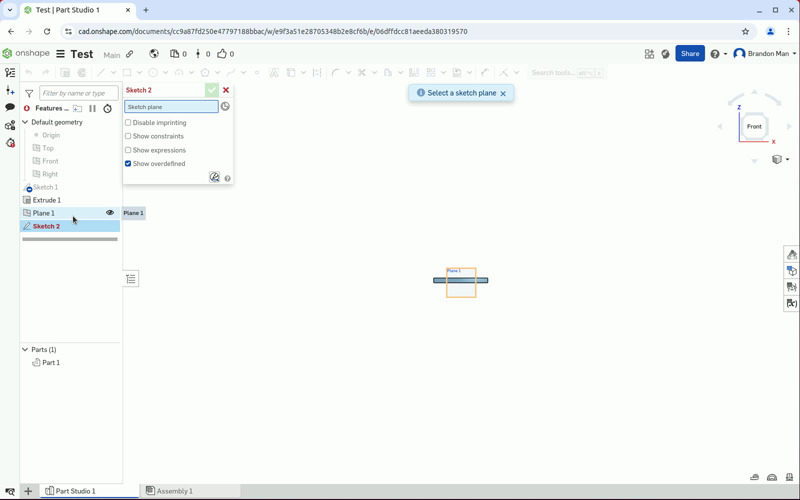
click(73, 215)
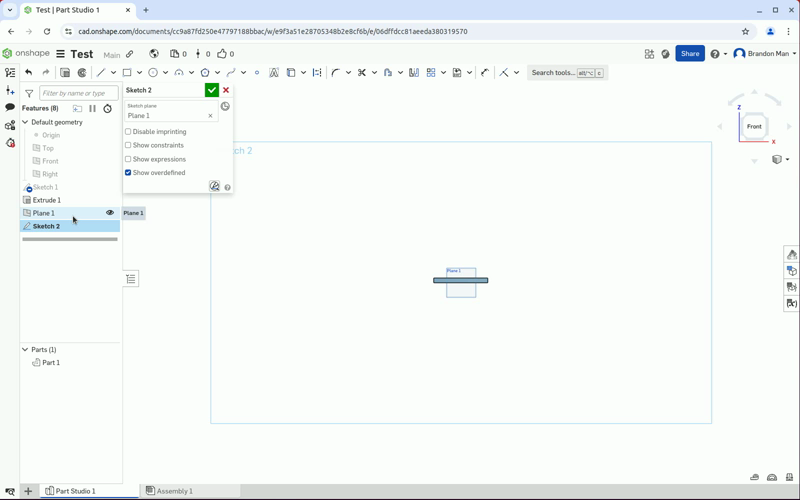
mouse_move(73, 352)
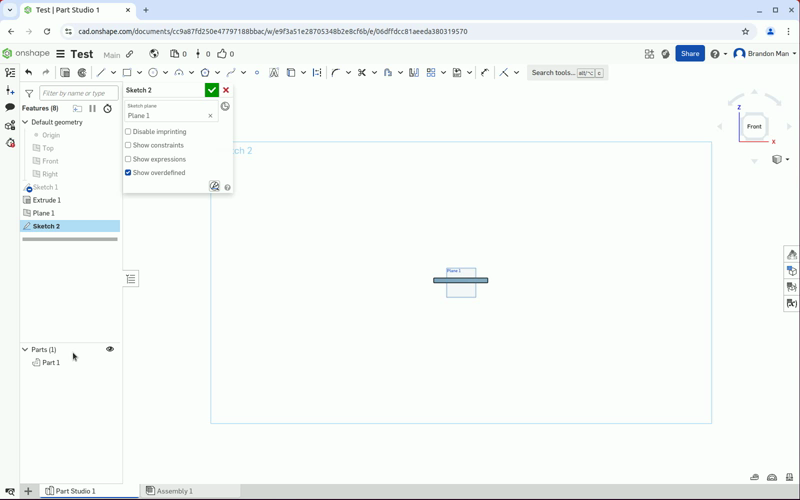
key(y)
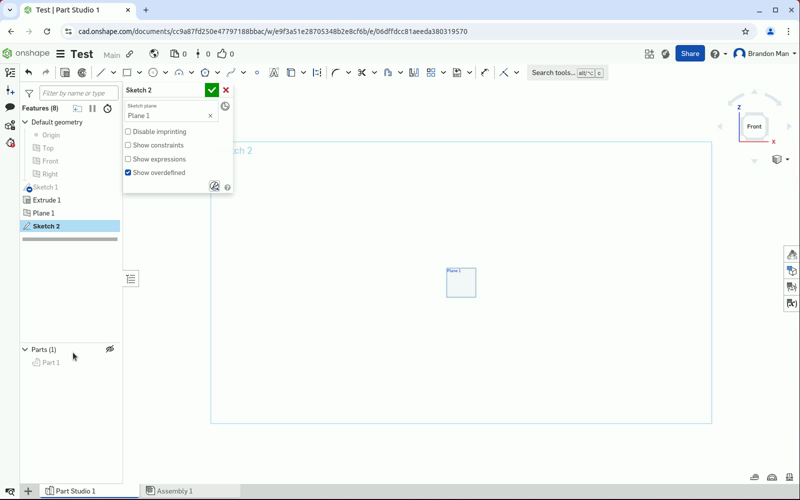
key(l)
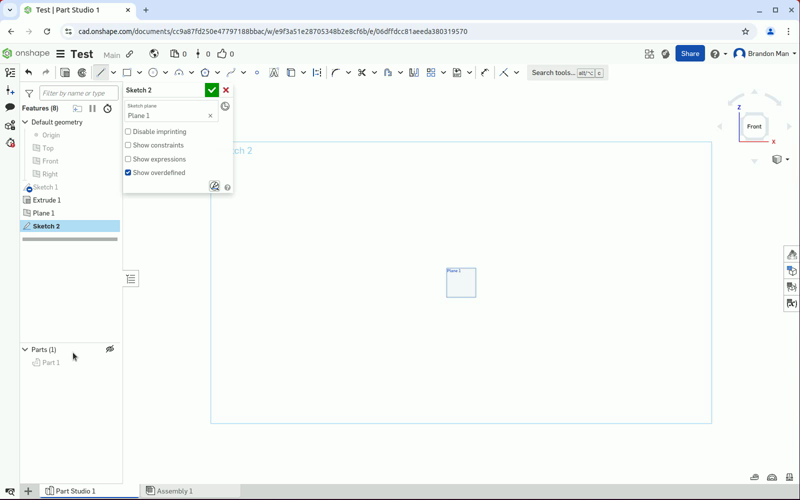
key_down(shift)
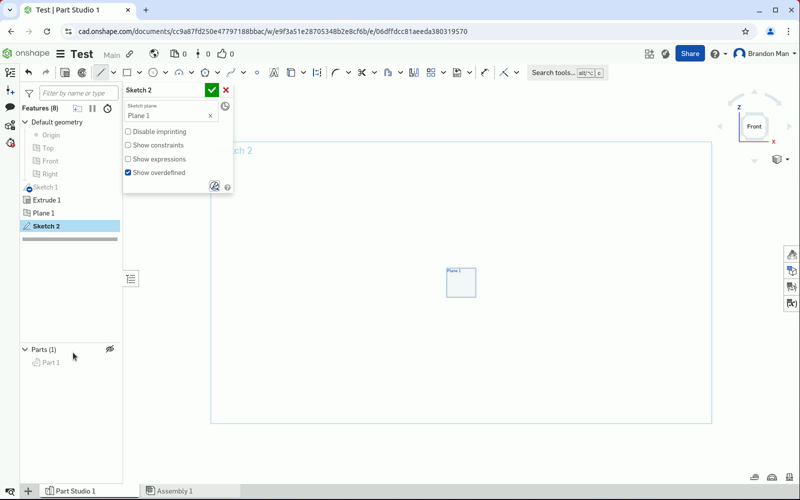
mouse_move(437, 282)
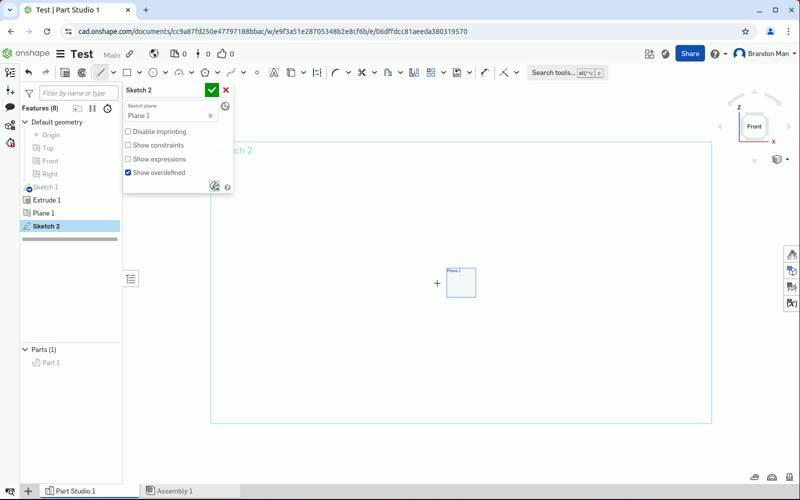
click(437, 282)
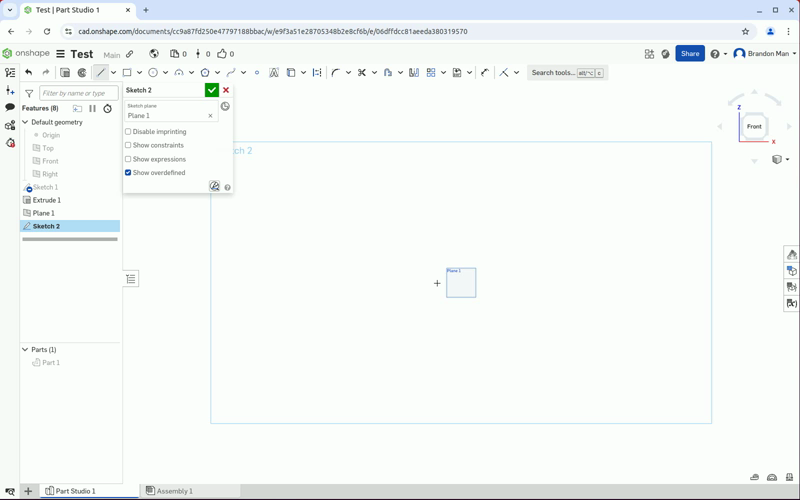
key_up(shift)
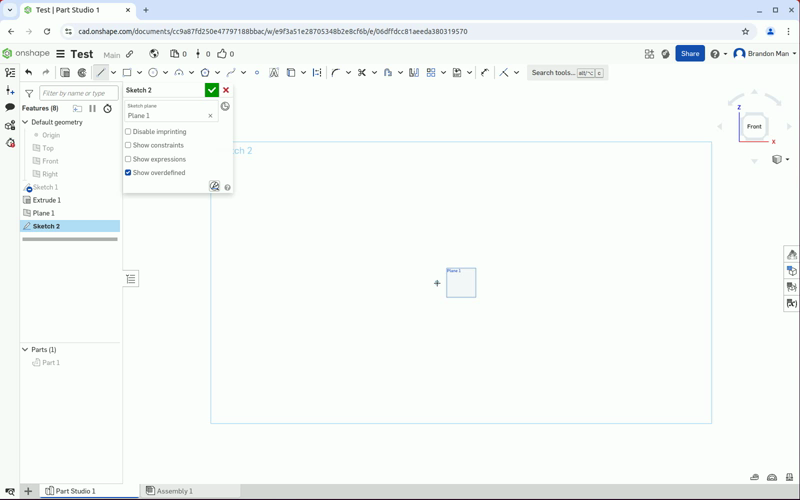
key_down(shift)
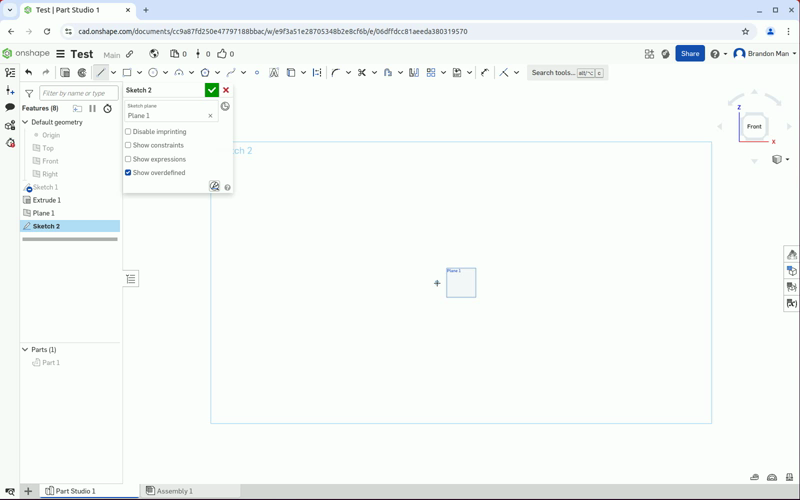
mouse_move(467, 282)
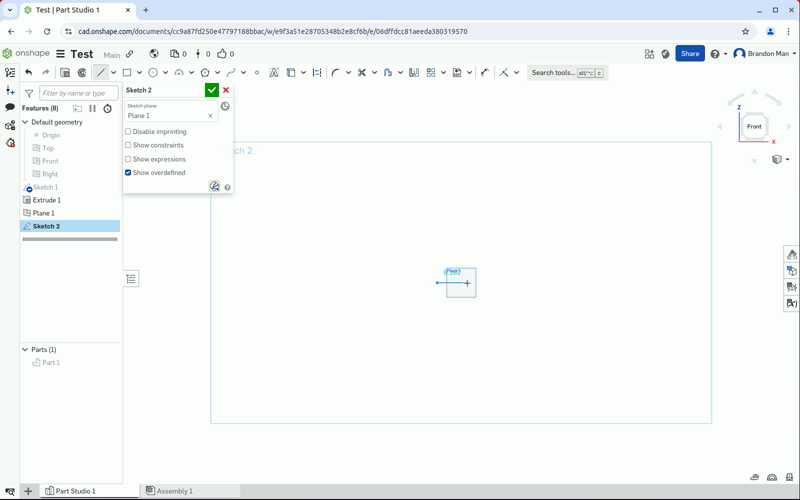
mouse_move(460, 282)
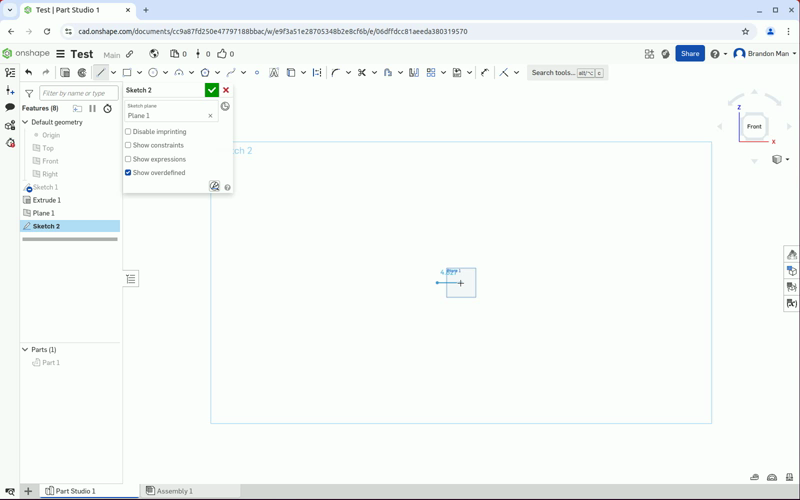
click(460, 282)
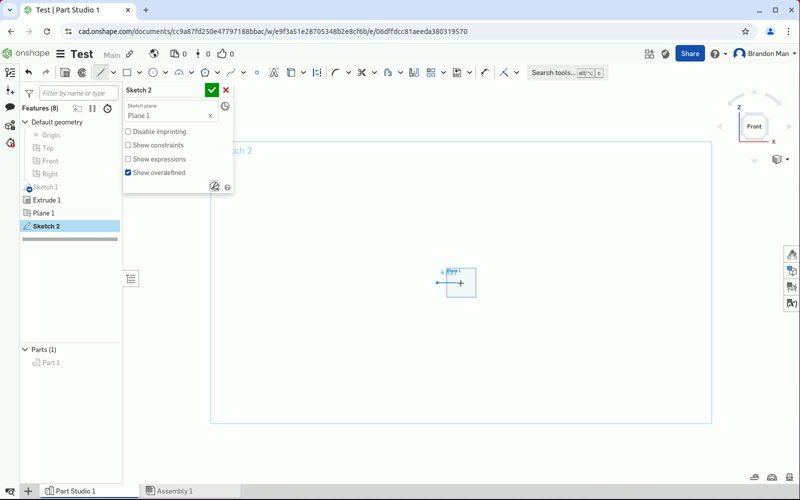
key_up(shift)
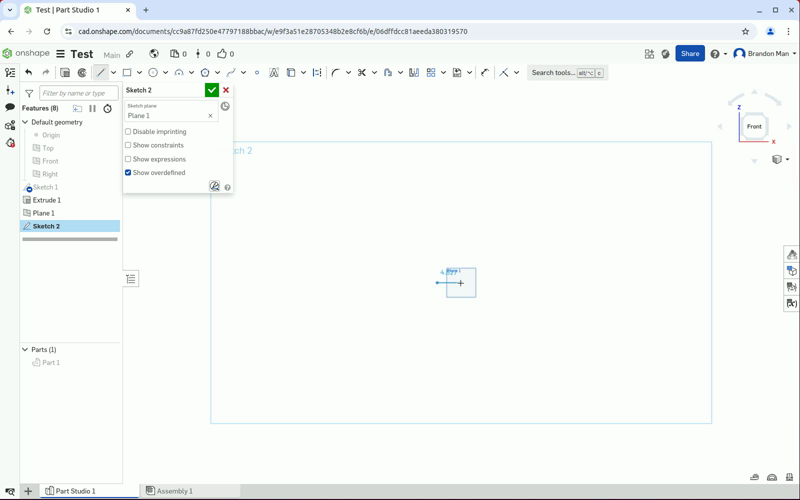
key_down(shift)
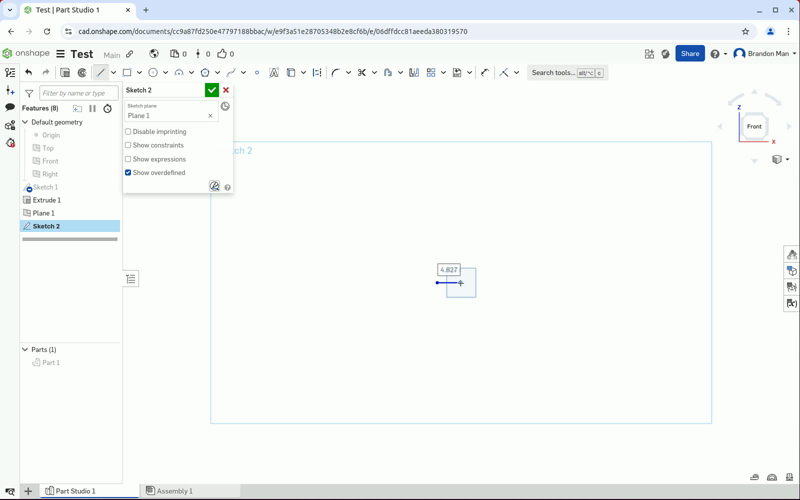
mouse_move(490, 282)
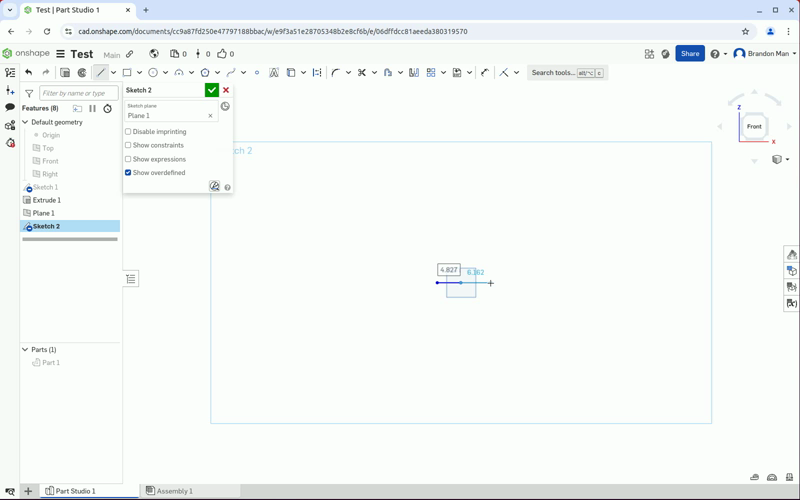
mouse_move(483, 282)
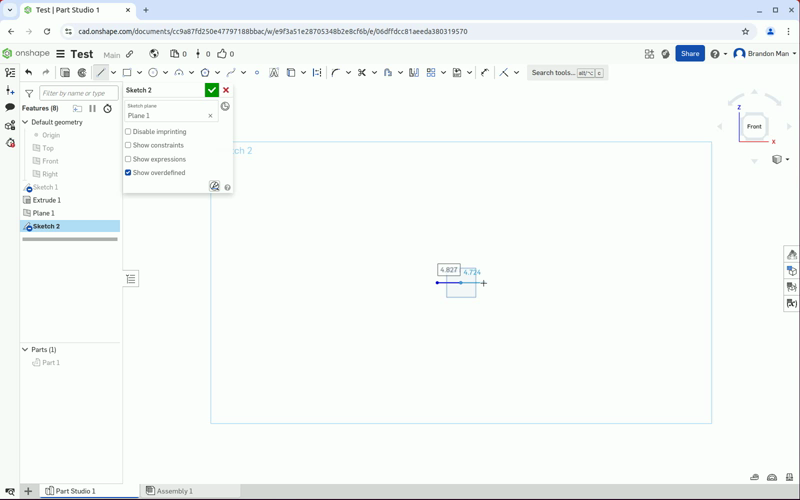
click(483, 282)
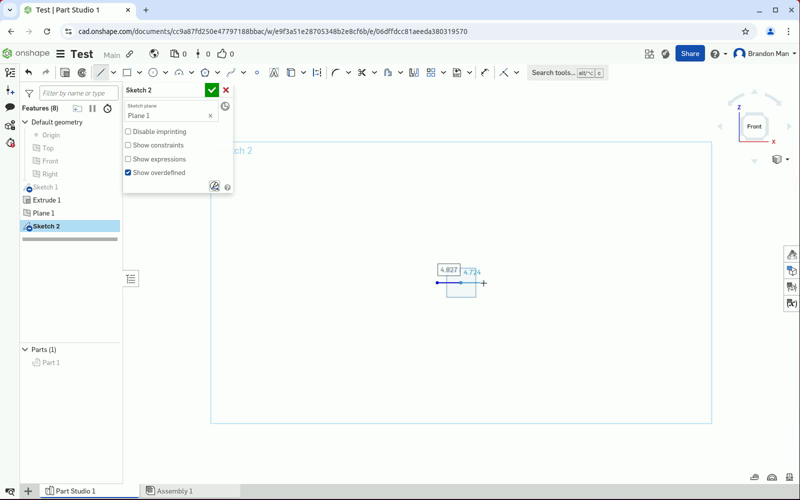
key_up(shift)
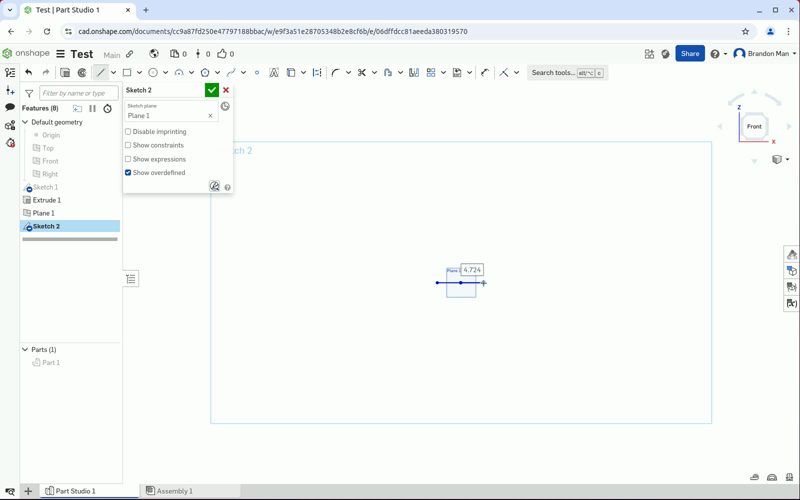
key_down(shift)
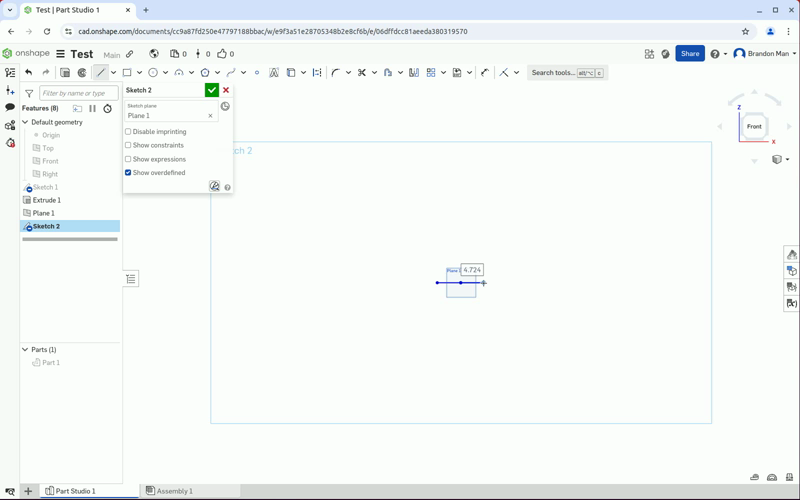
mouse_move(513, 282)
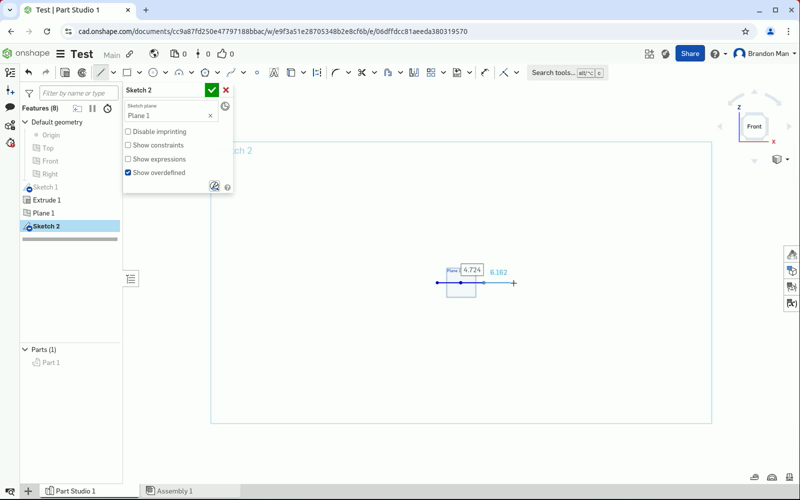
mouse_move(483, 277)
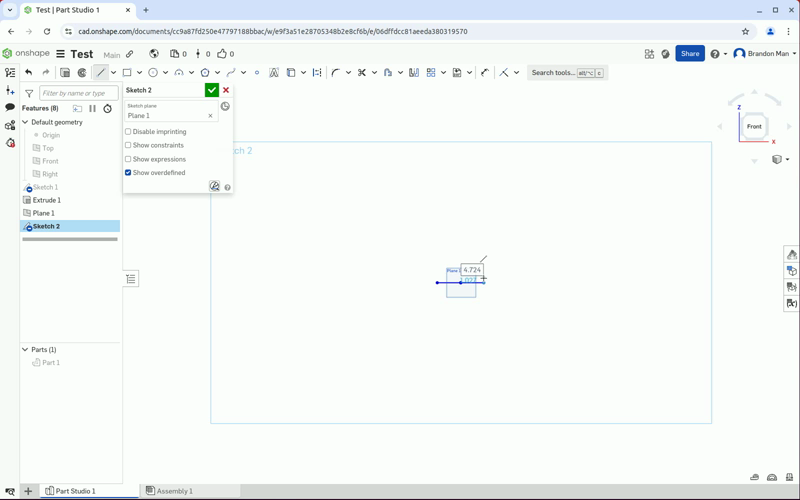
scroll(6)
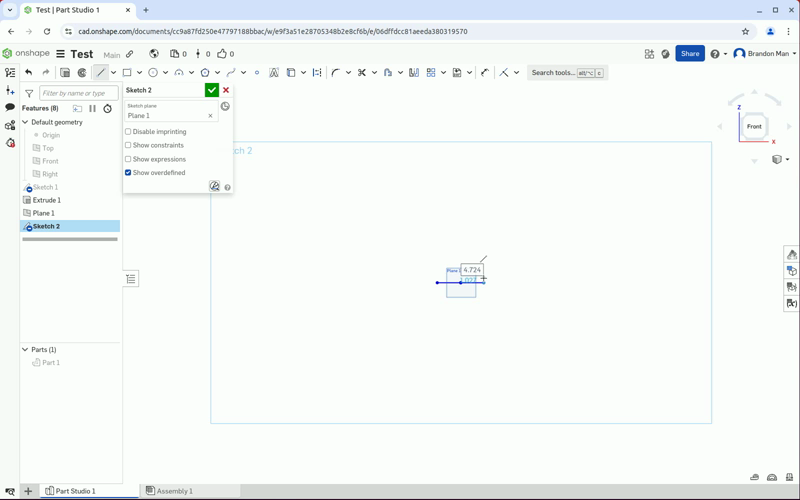
scroll(6)
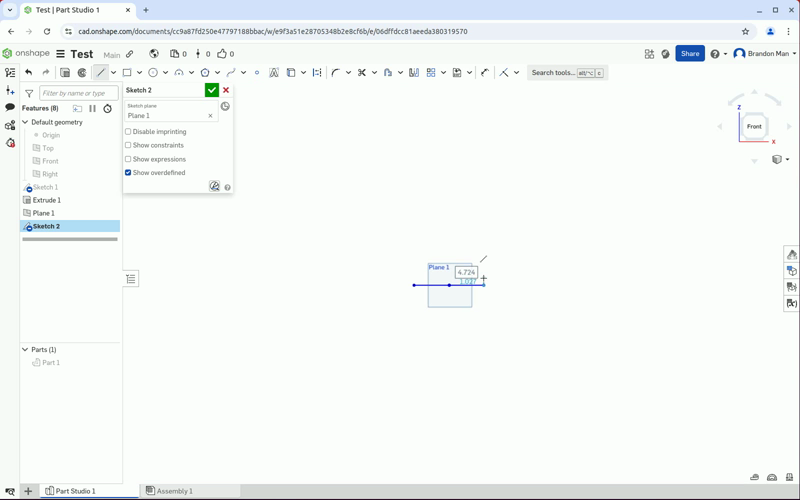
scroll(6)
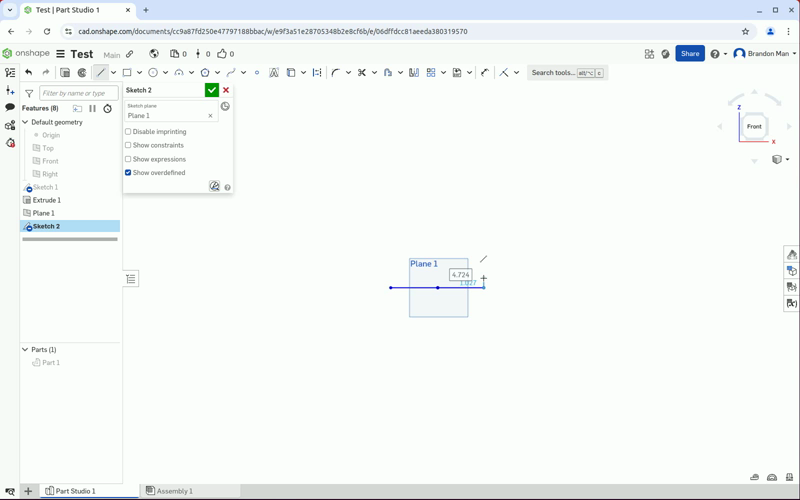
scroll(6)
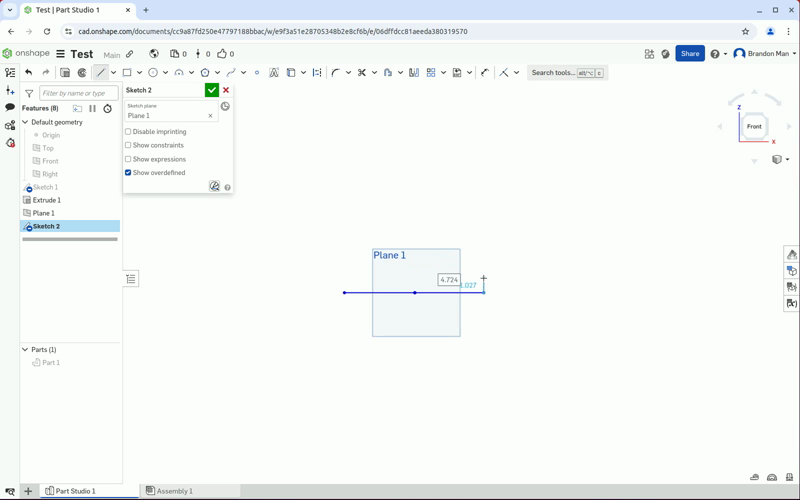
scroll(6)
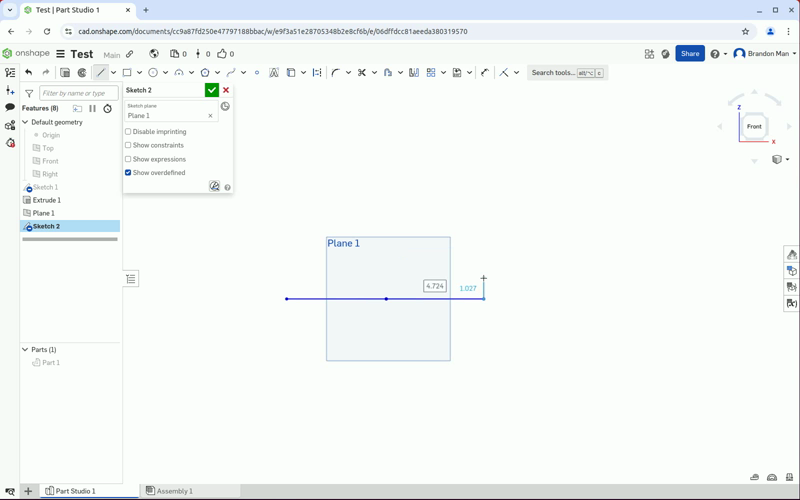
scroll(6)
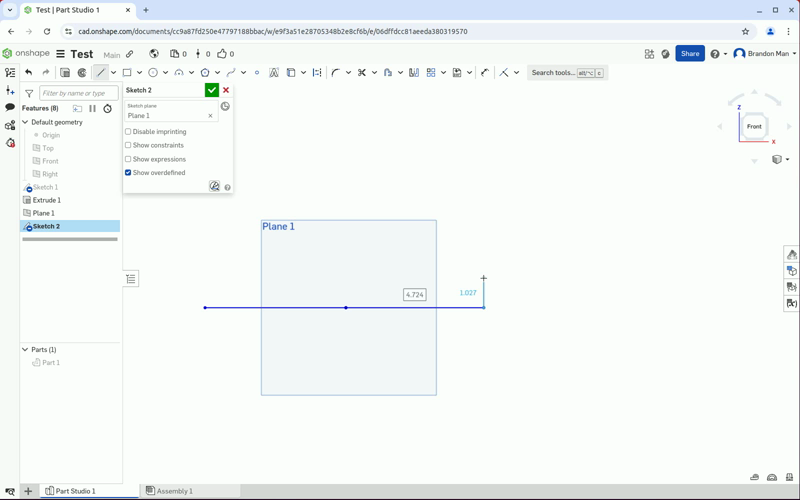
scroll(6)
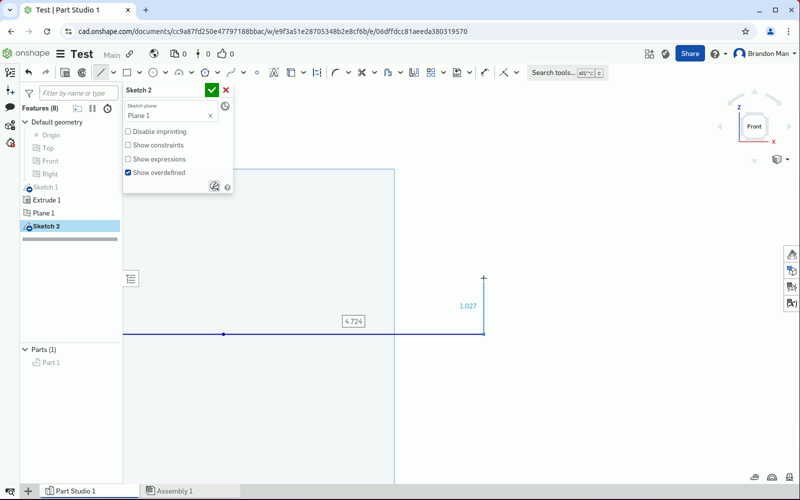
click(483, 277)
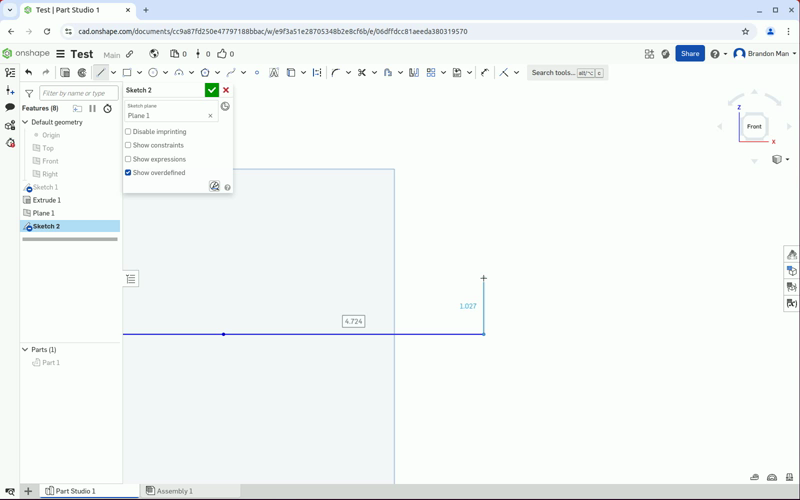
scroll(-6)
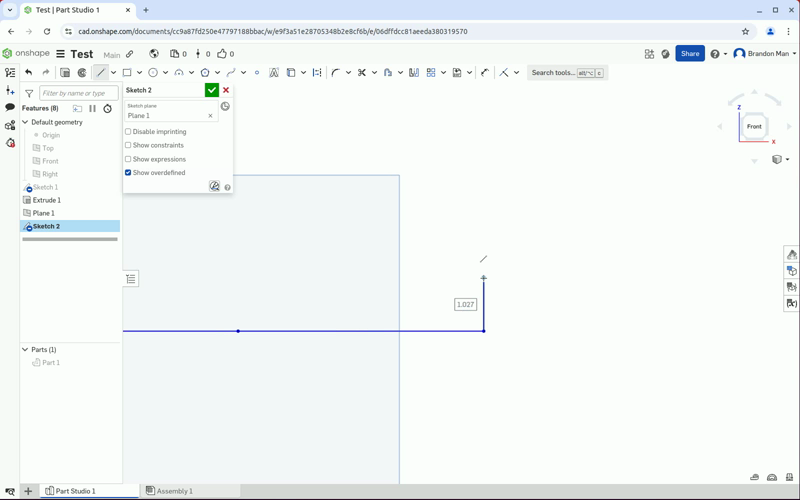
scroll(-6)
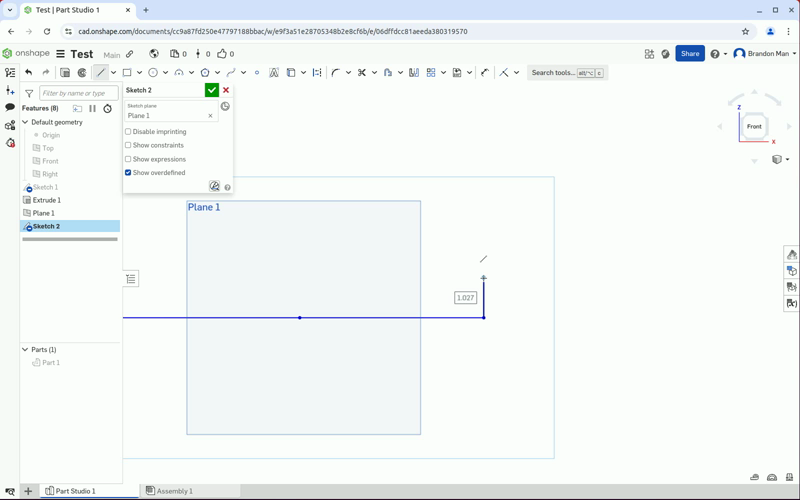
scroll(-6)
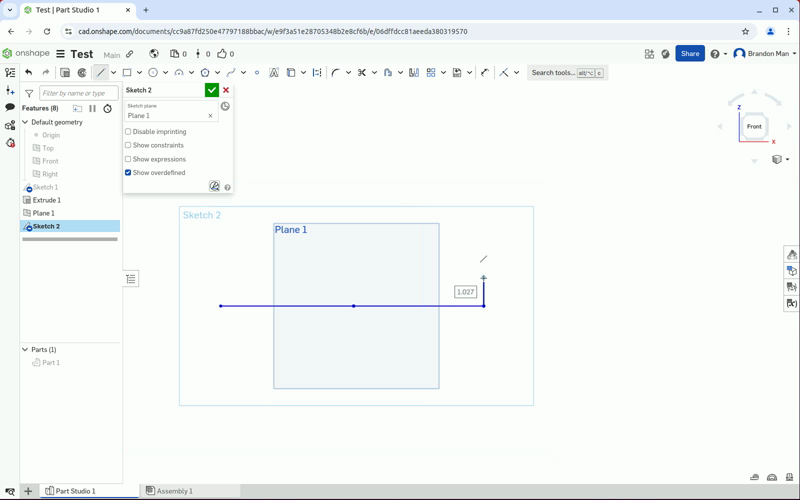
scroll(-6)
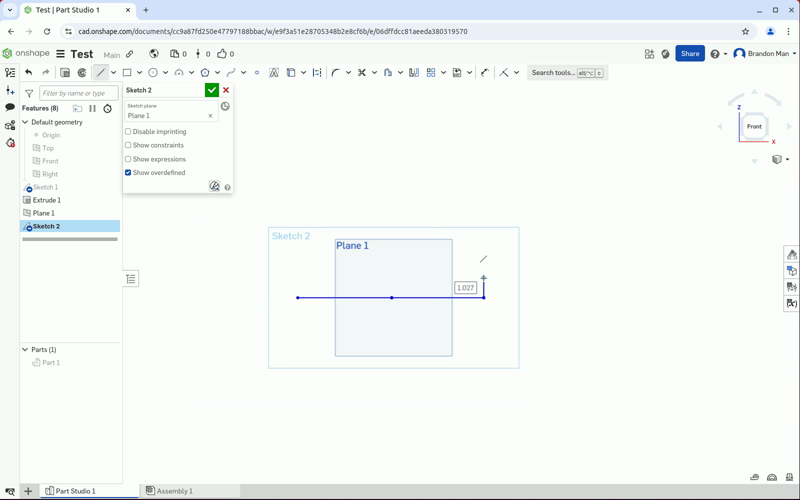
scroll(-6)
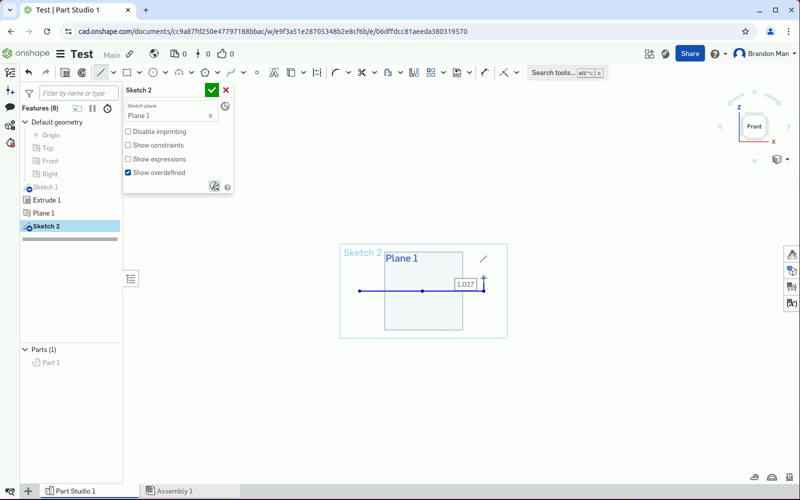
scroll(-6)
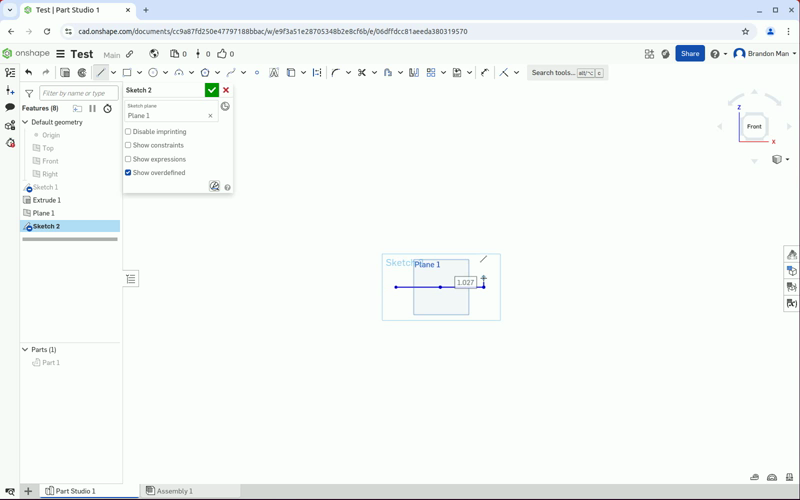
scroll(-6)
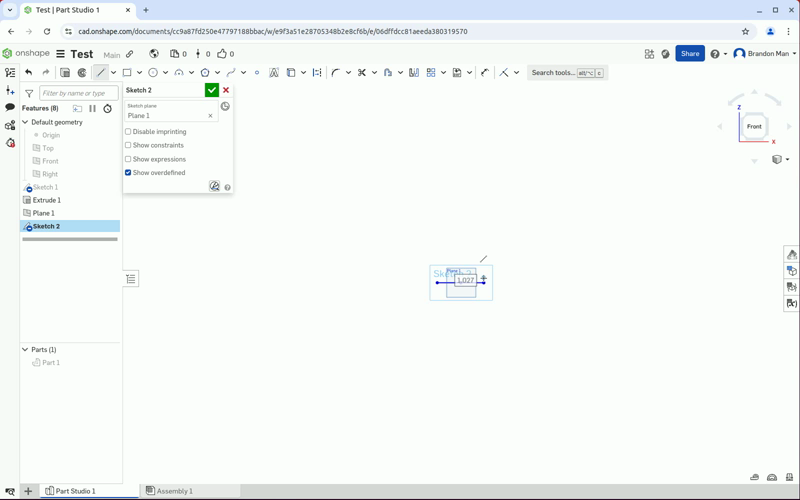
key_up(shift)
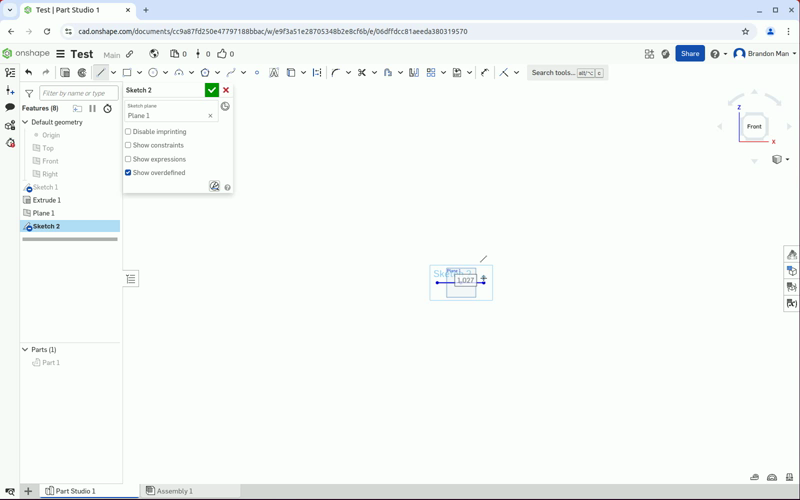
key_down(shift)
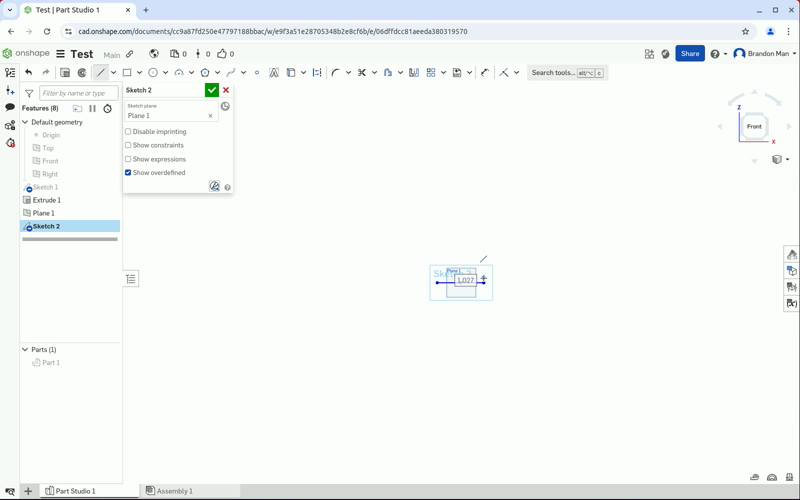
mouse_move(513, 277)
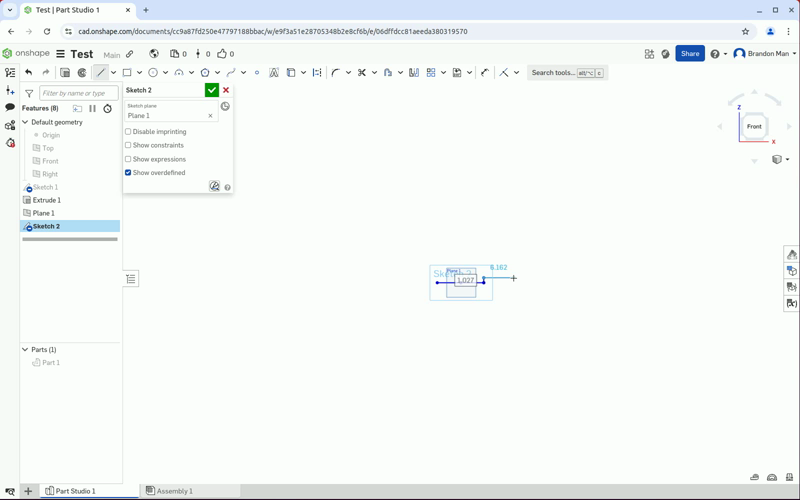
mouse_move(460, 277)
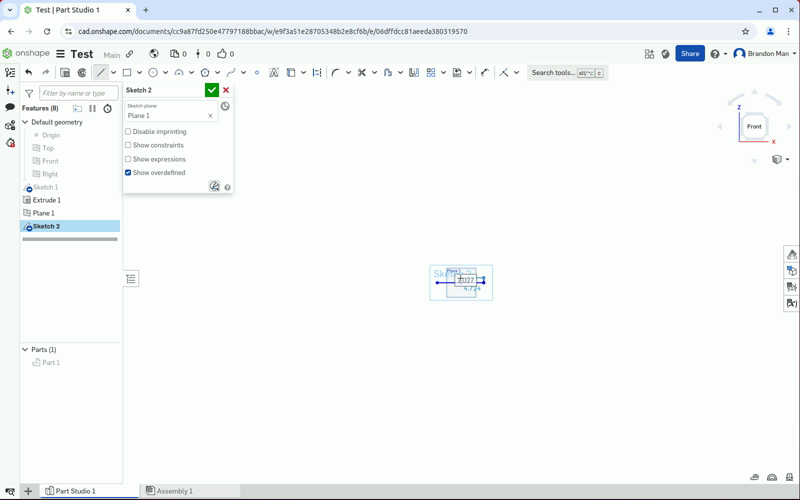
click(460, 277)
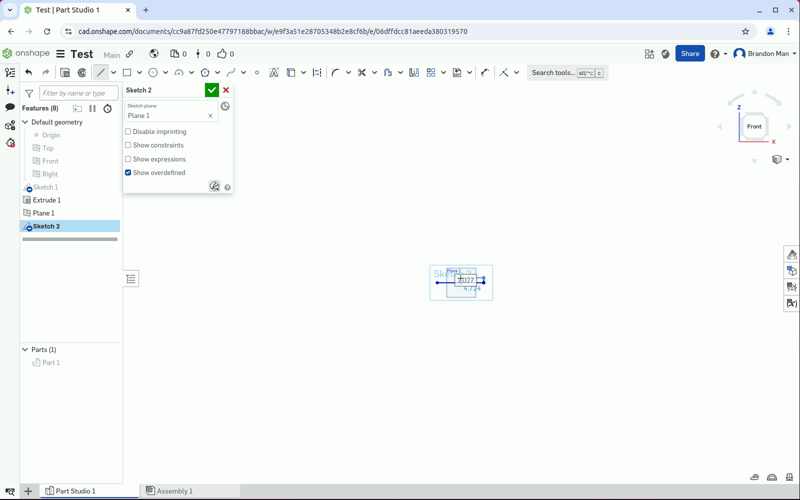
key_up(shift)
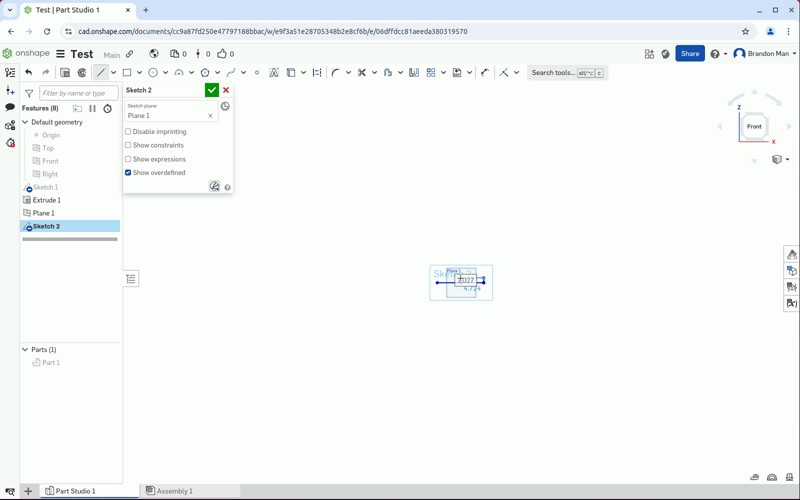
key_down(shift)
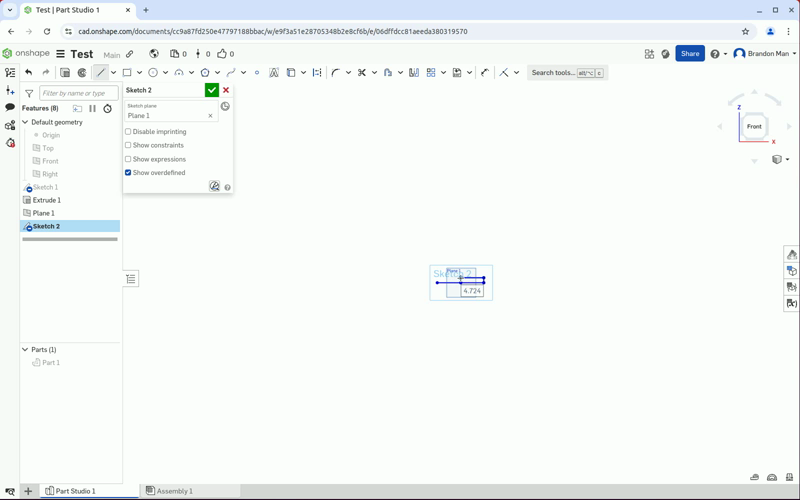
mouse_move(490, 277)
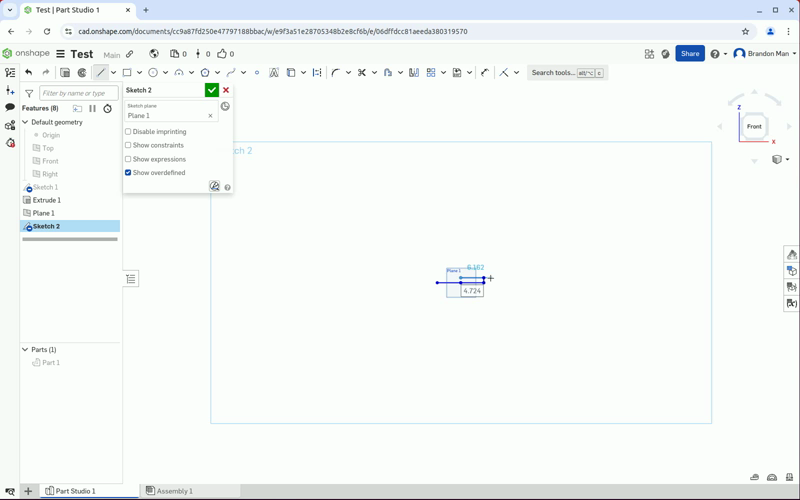
mouse_move(437, 277)
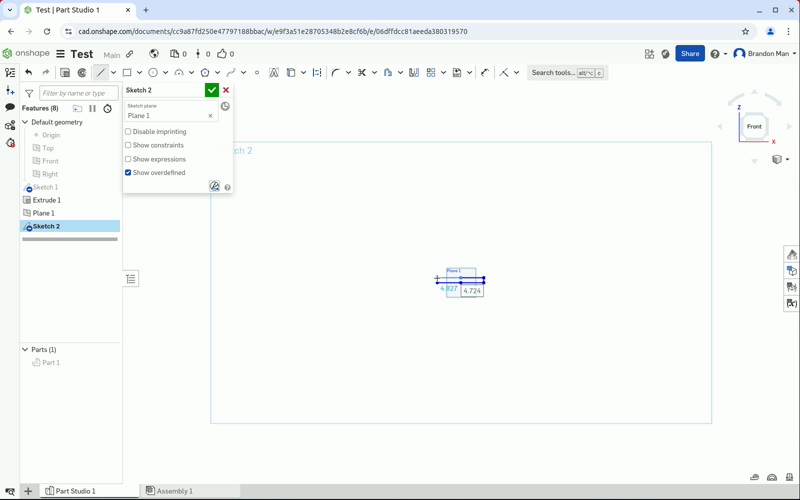
click(437, 277)
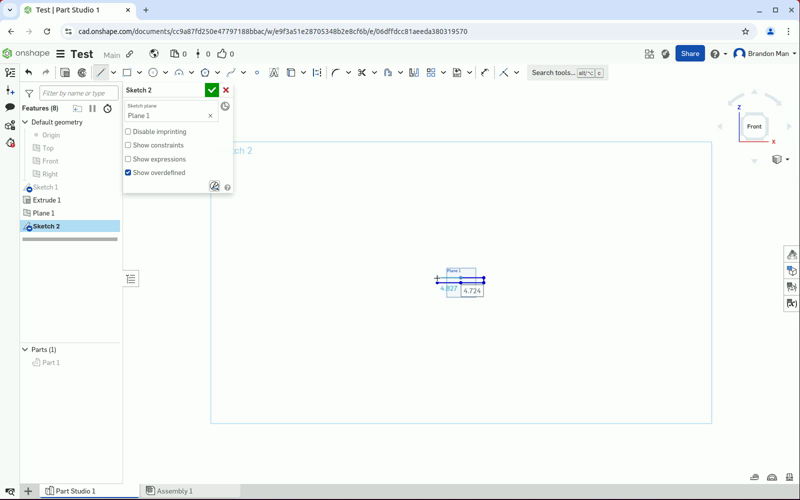
key_up(shift)
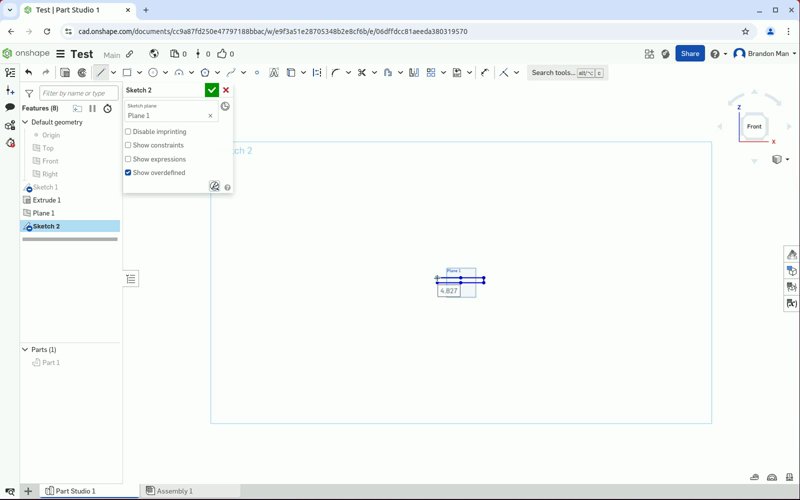
mouse_move(467, 277)
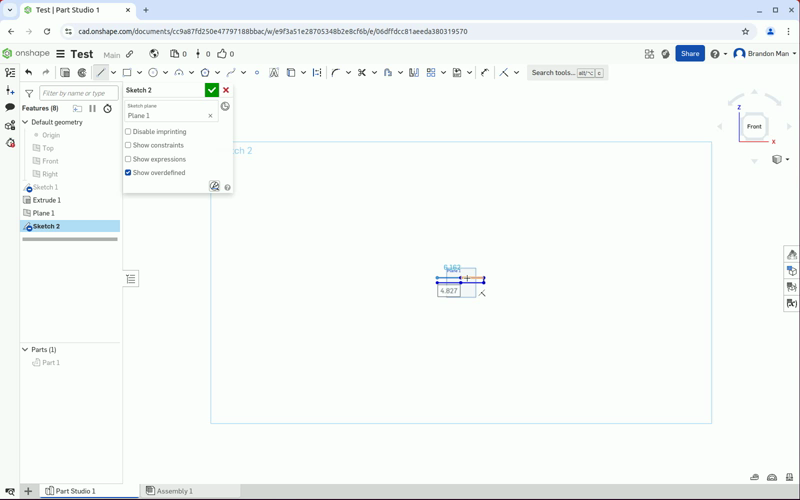
key_down(shift)
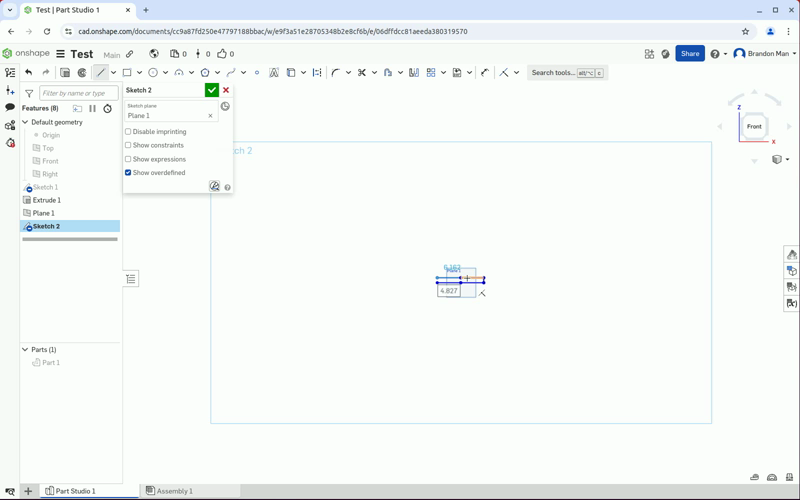
mouse_move(437, 282)
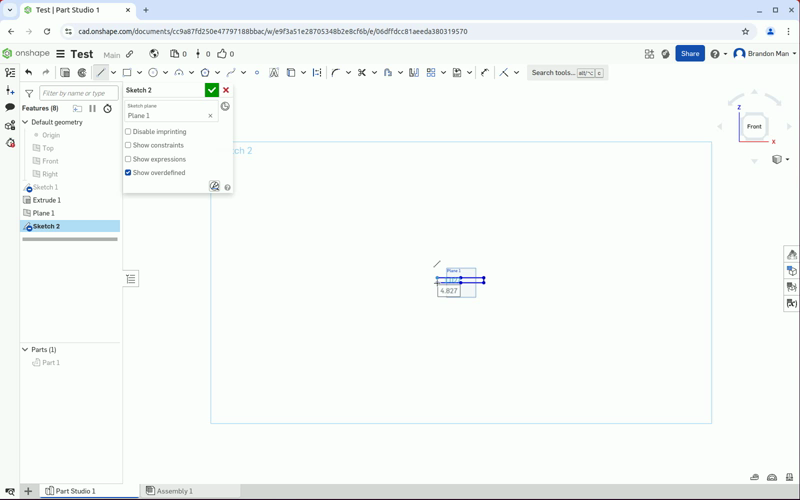
scroll(6)
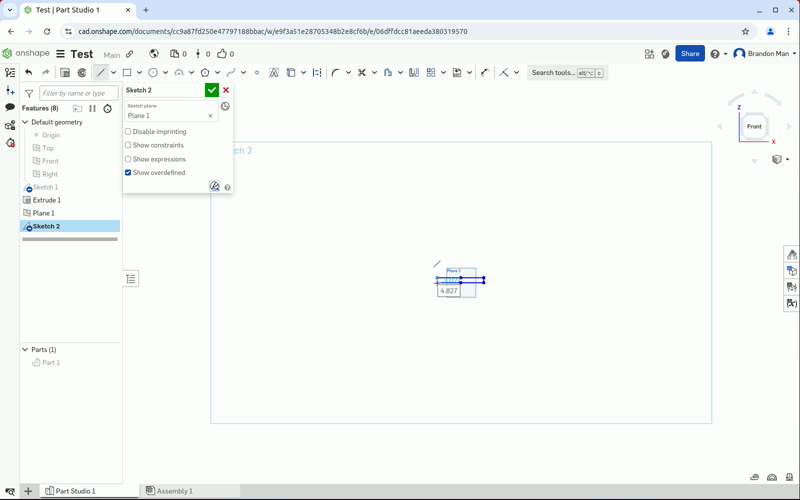
scroll(6)
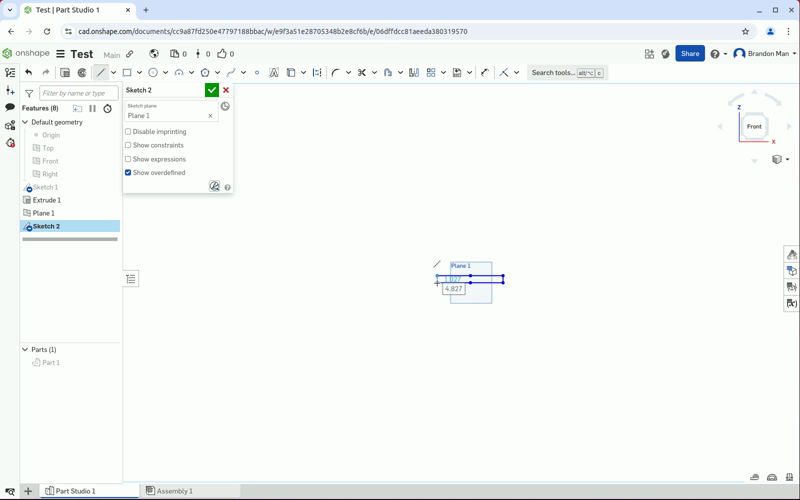
scroll(6)
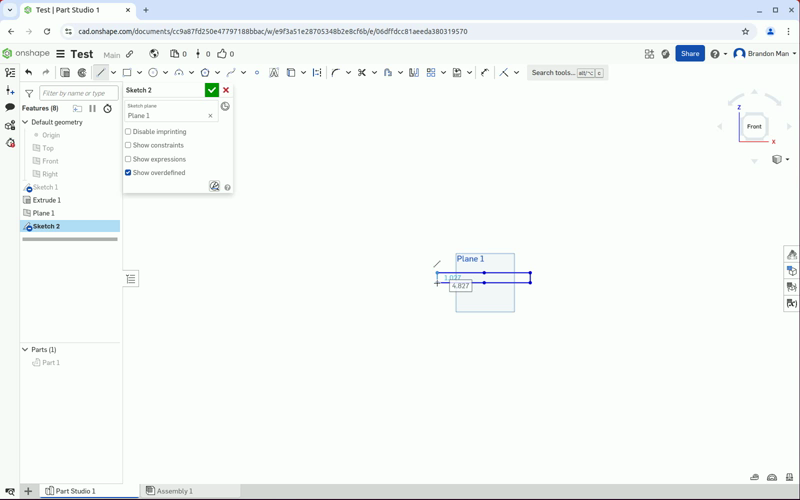
scroll(6)
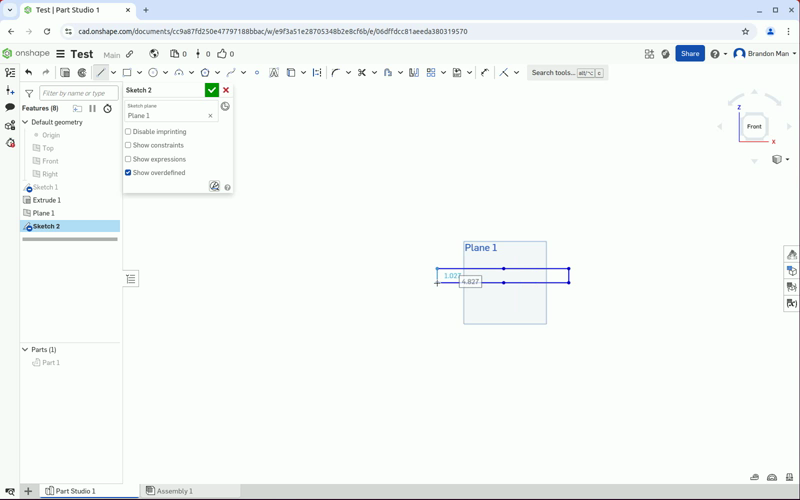
scroll(6)
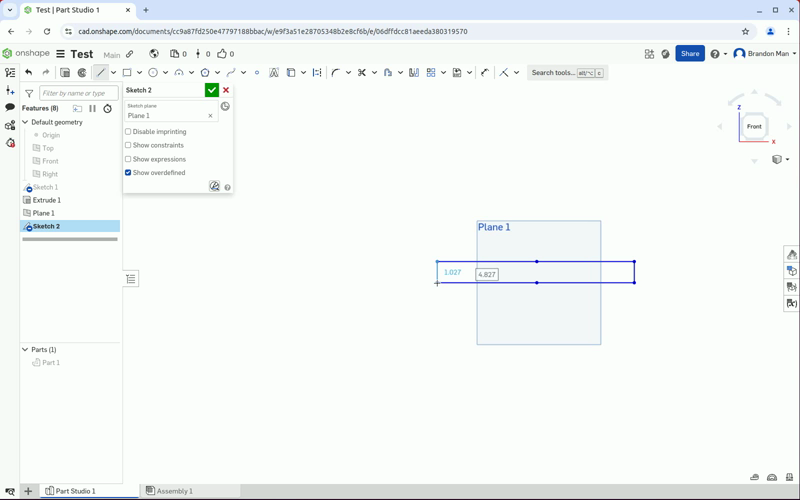
scroll(6)
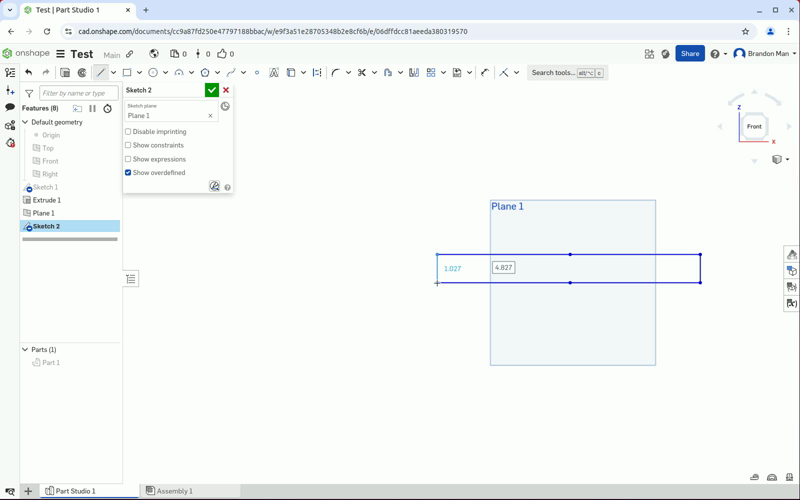
scroll(6)
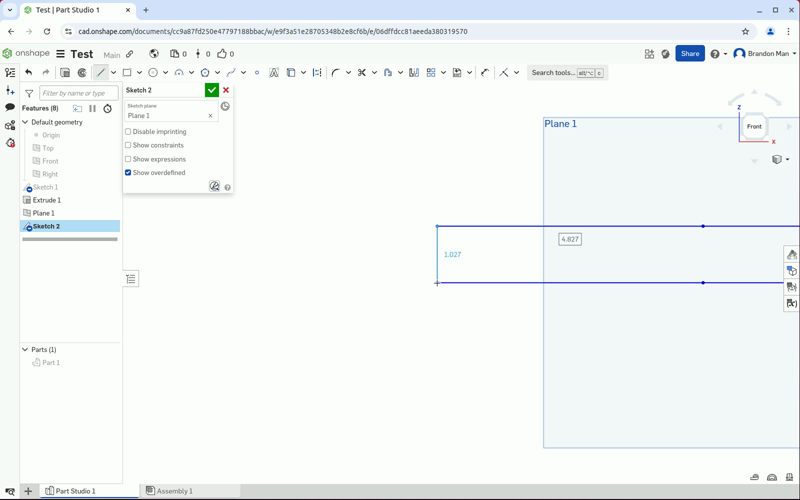
key_up(shift)
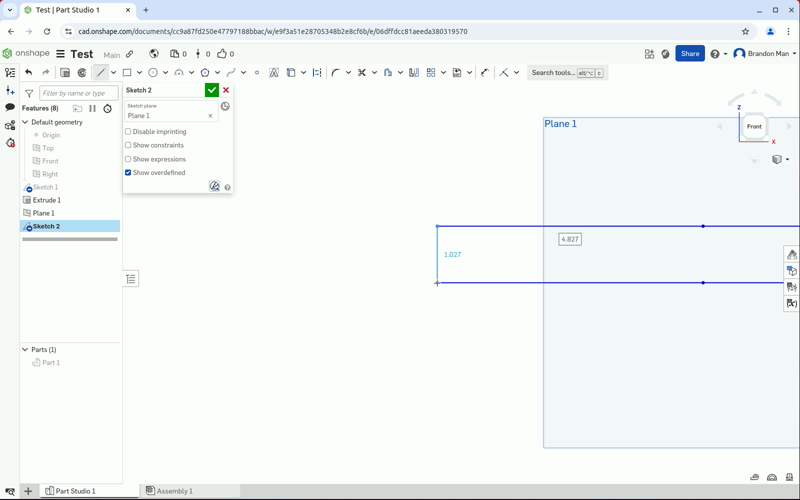
click(437, 282)
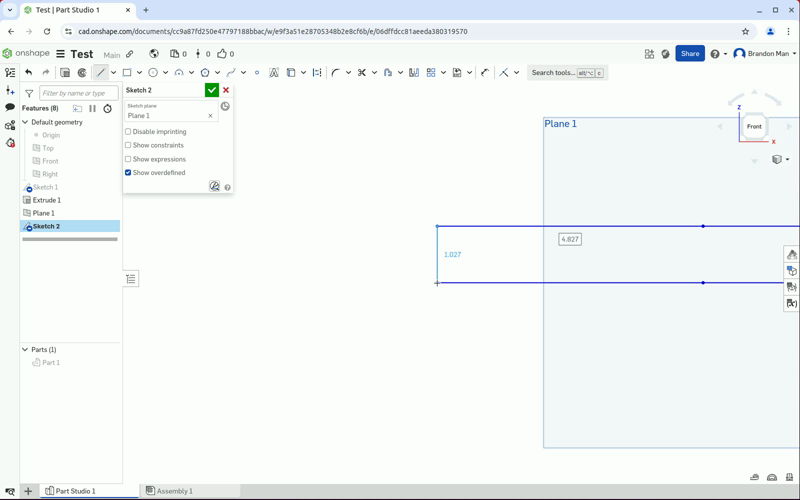
scroll(-6)
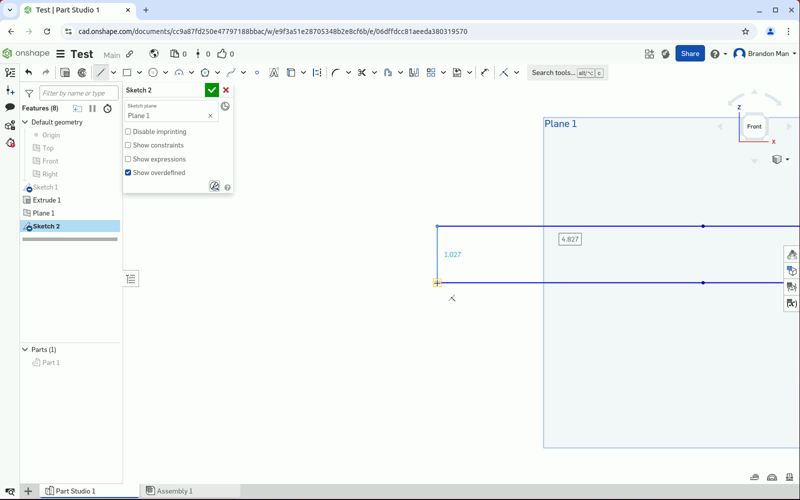
scroll(-6)
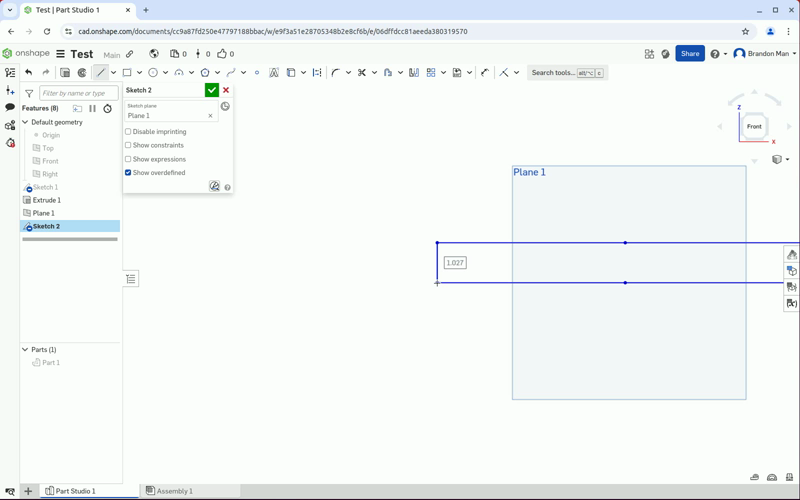
scroll(-6)
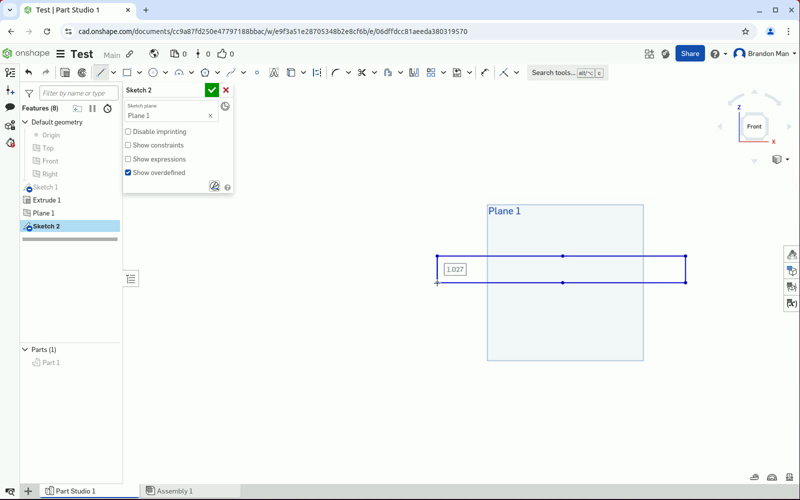
scroll(-6)
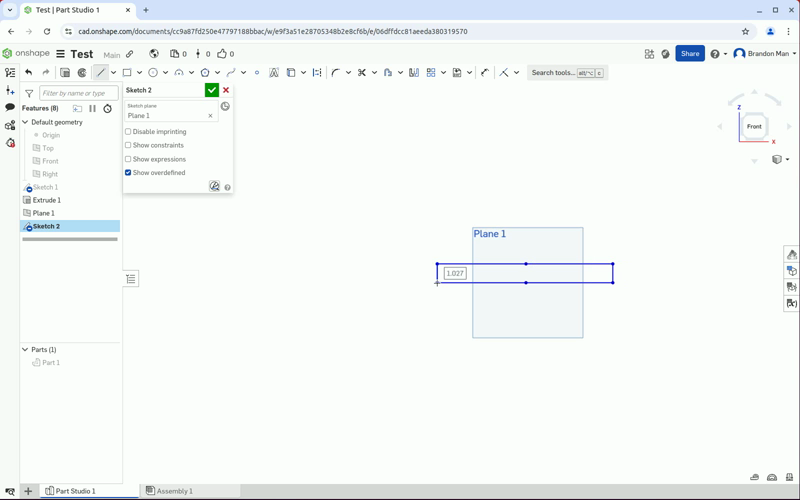
scroll(-6)
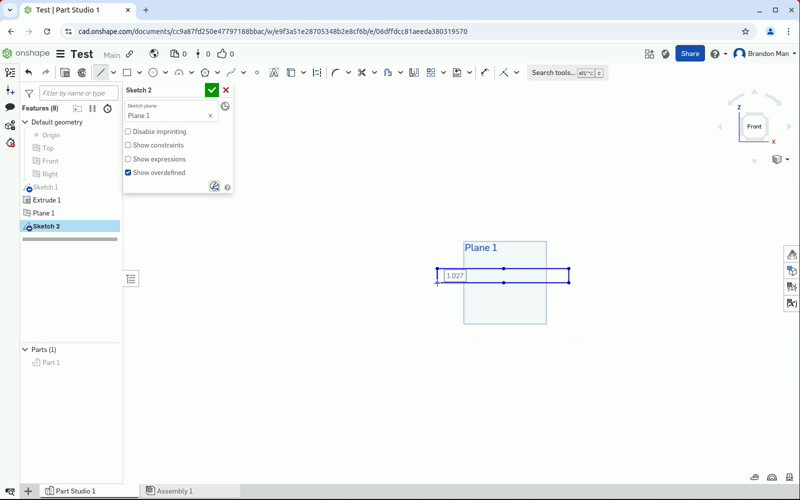
scroll(-6)
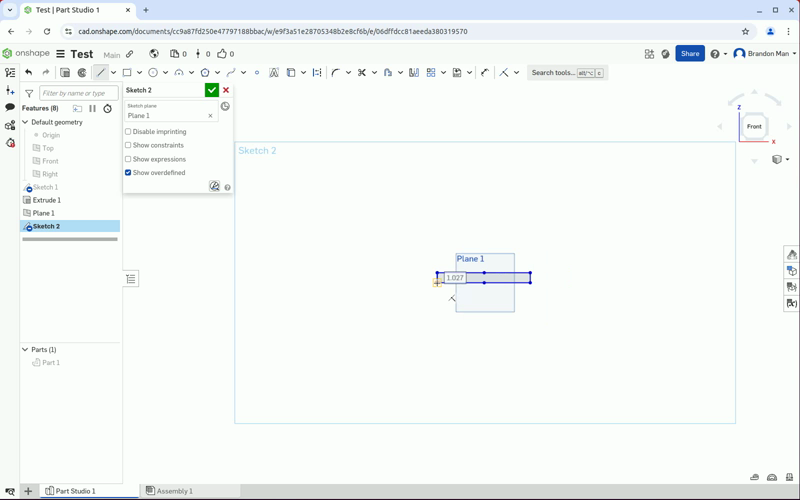
scroll(-6)
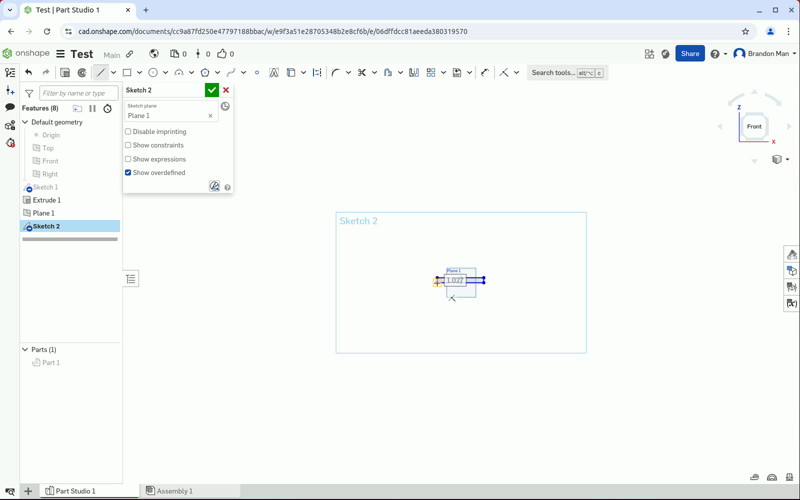
key(esc)
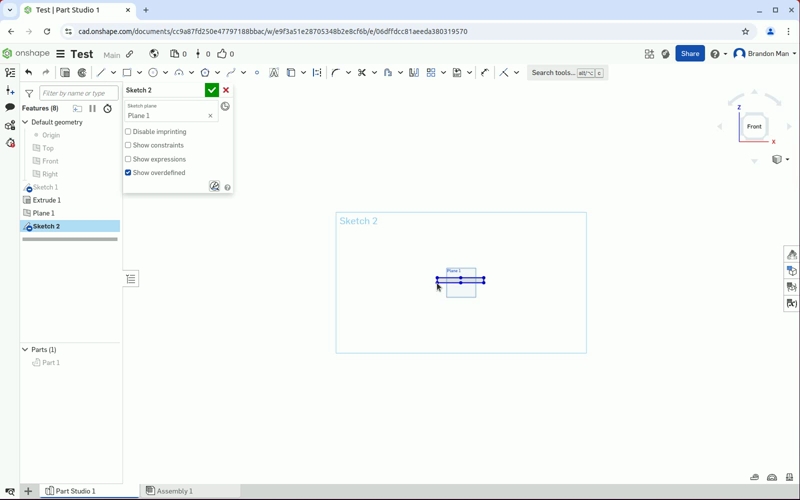
mouse_move(444, 279)
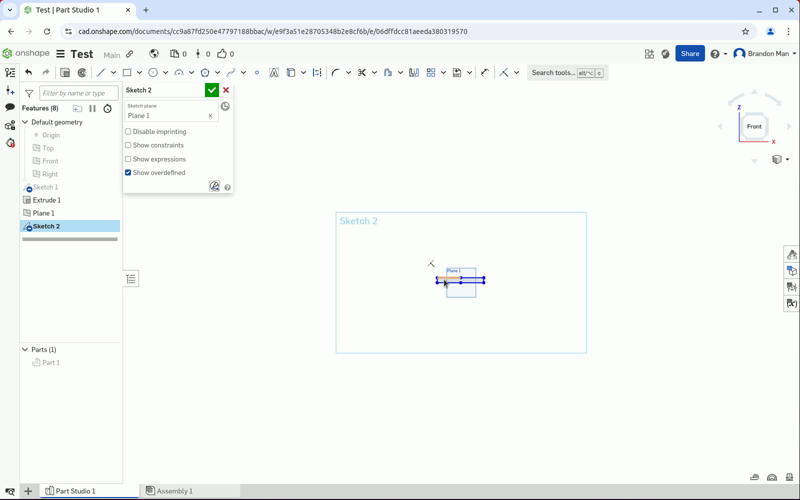
scroll(6)
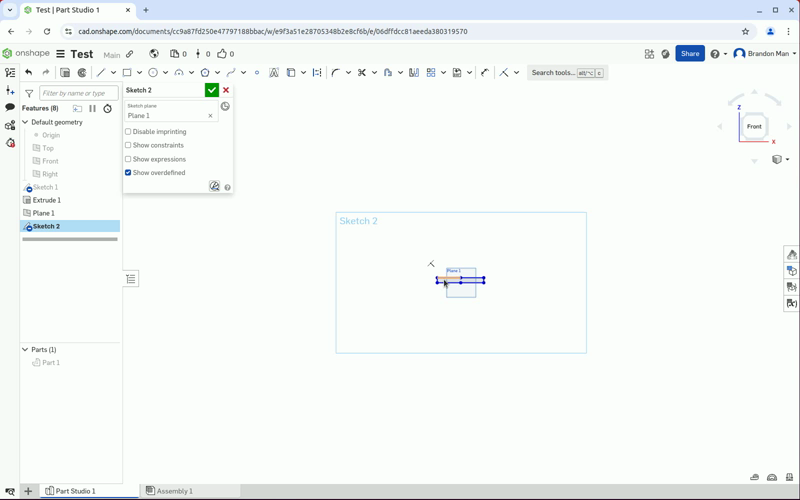
scroll(6)
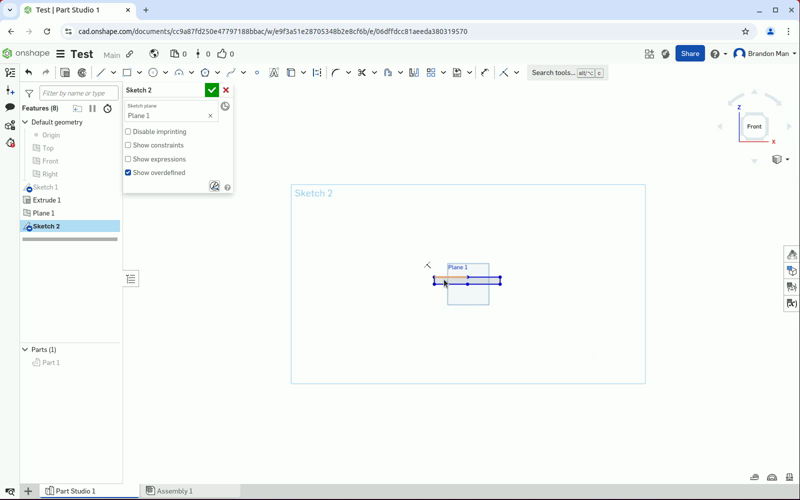
scroll(6)
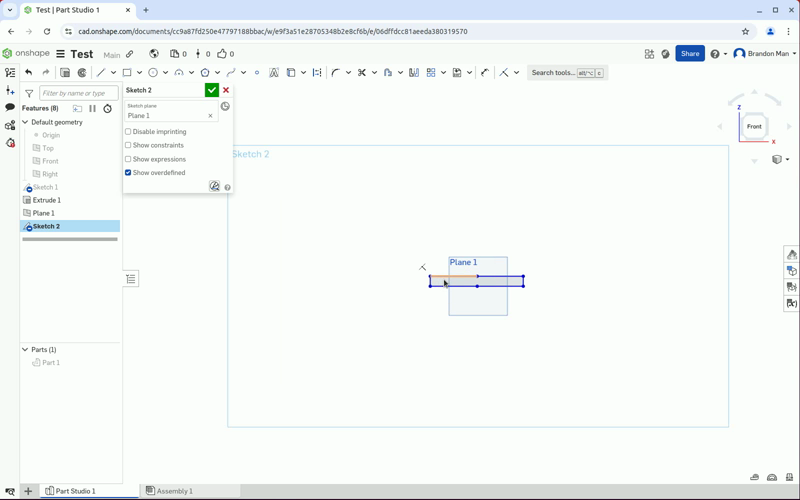
scroll(6)
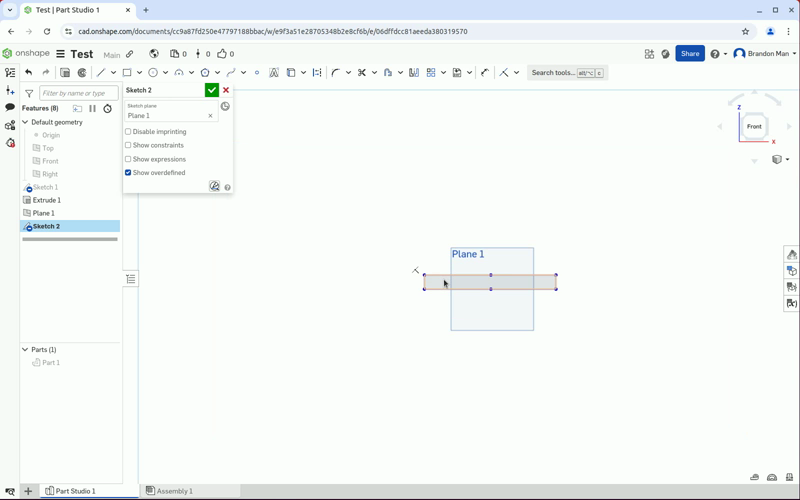
scroll(6)
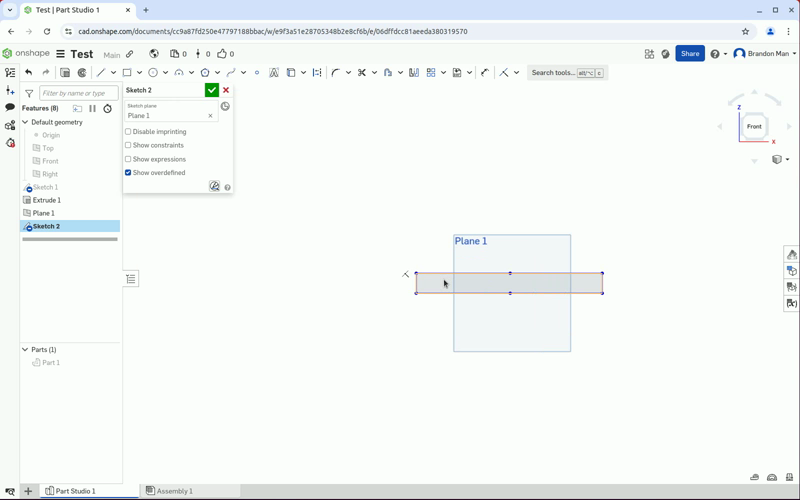
scroll(6)
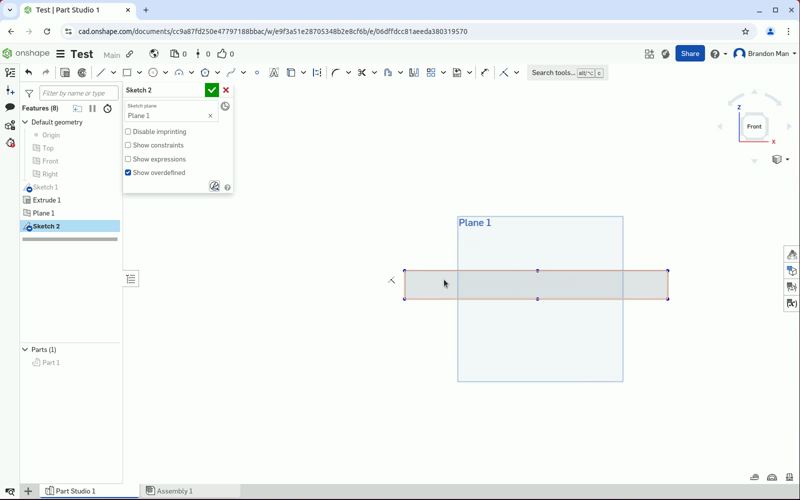
scroll(6)
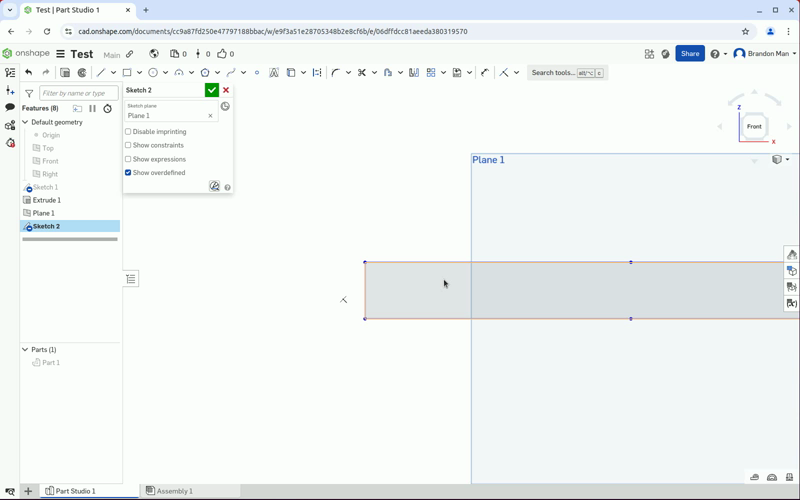
click(444, 279)
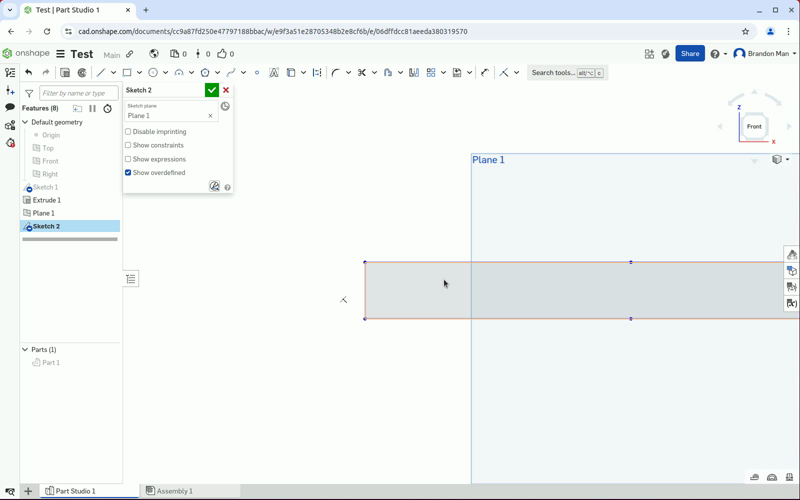
scroll(-6)
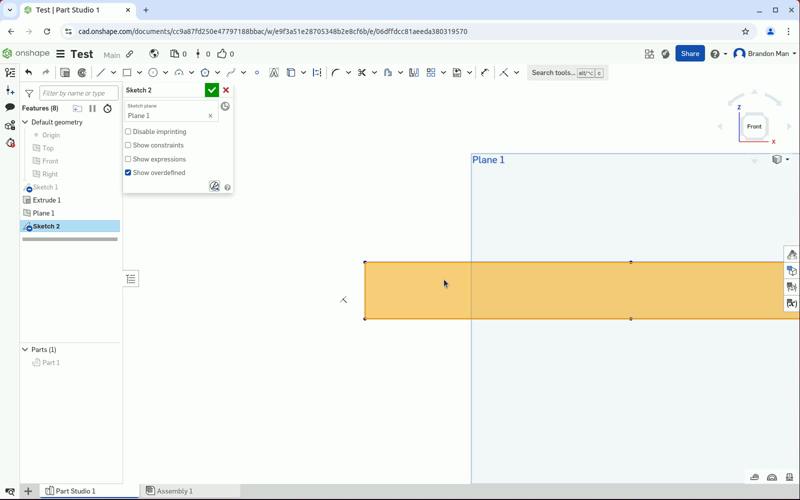
scroll(-6)
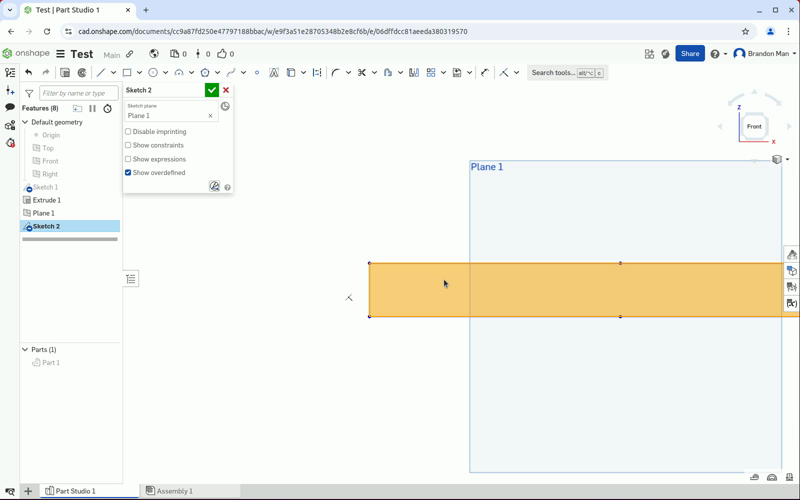
scroll(-6)
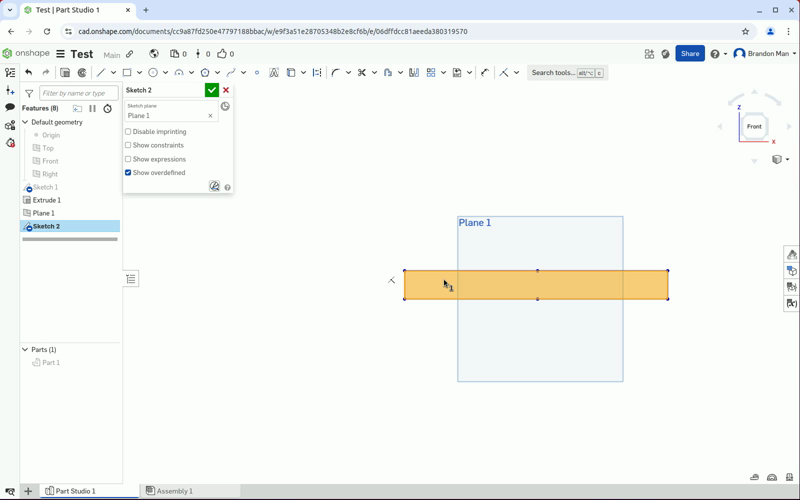
scroll(-6)
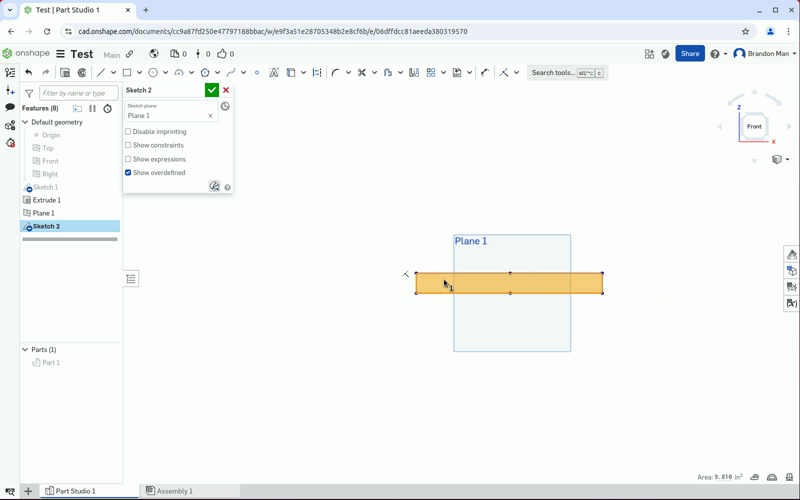
scroll(-6)
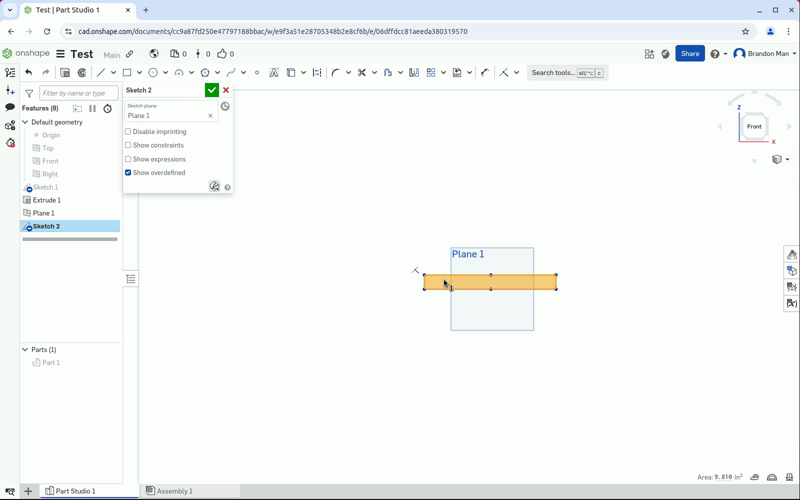
scroll(-6)
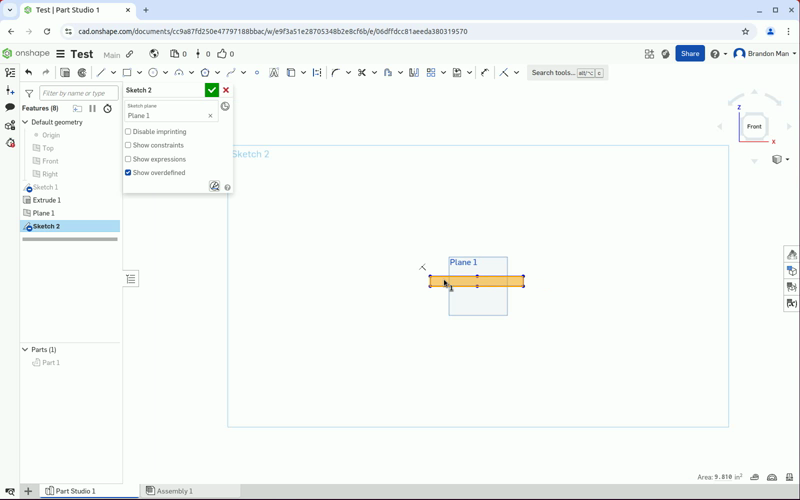
scroll(-6)
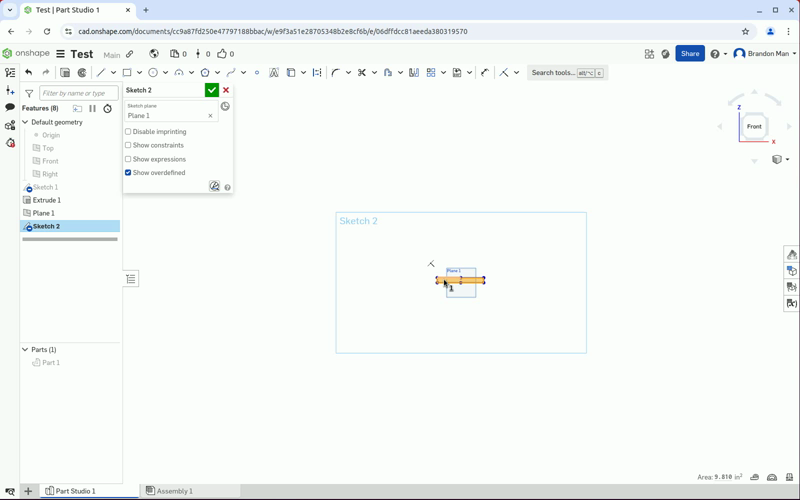
mouse_move(73, 352)
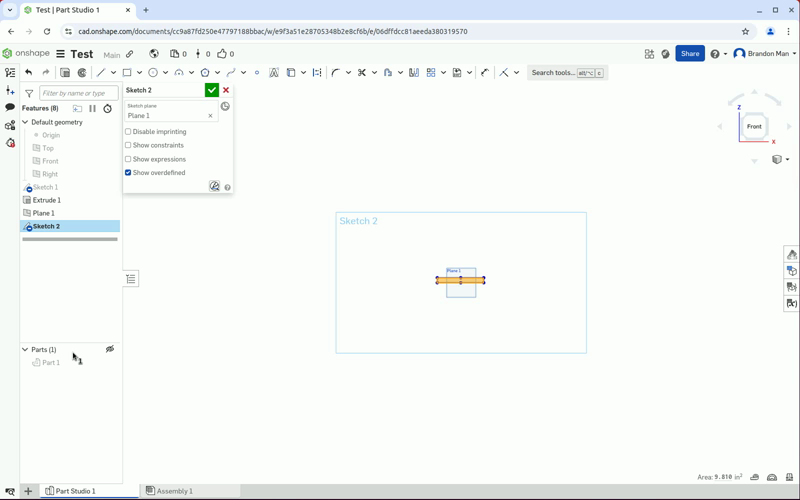
key(shift+y)
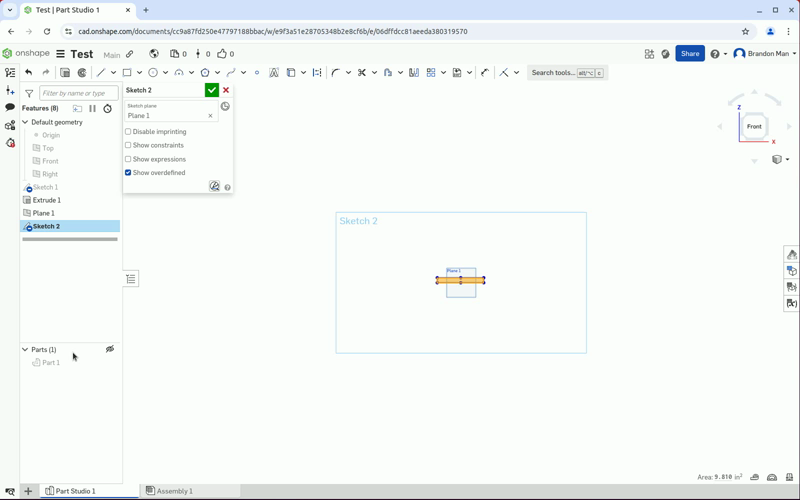
key(shift+e)
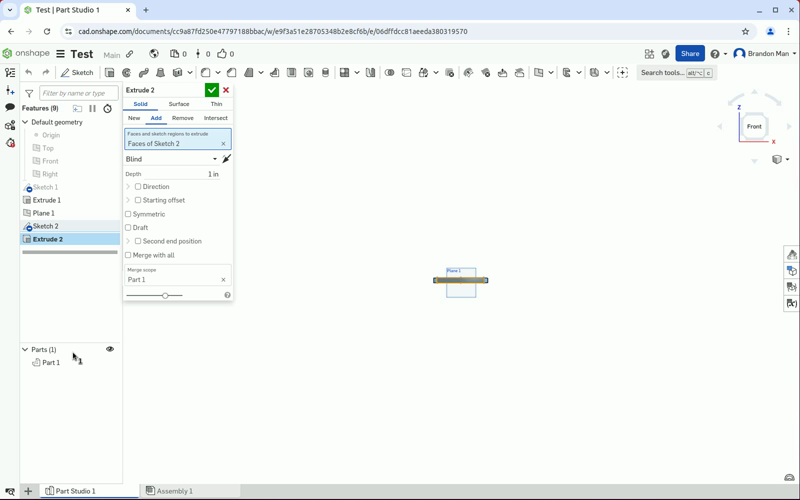
mouse_move(143, 106)
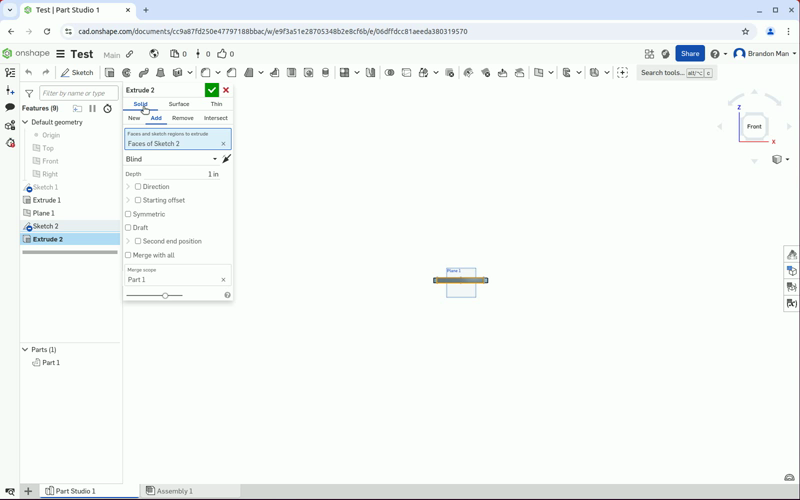
click(143, 106)
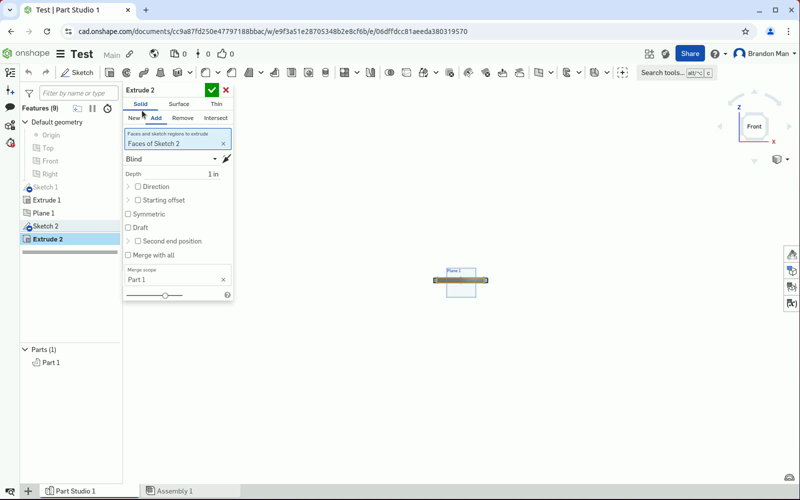
mouse_move(137, 120)
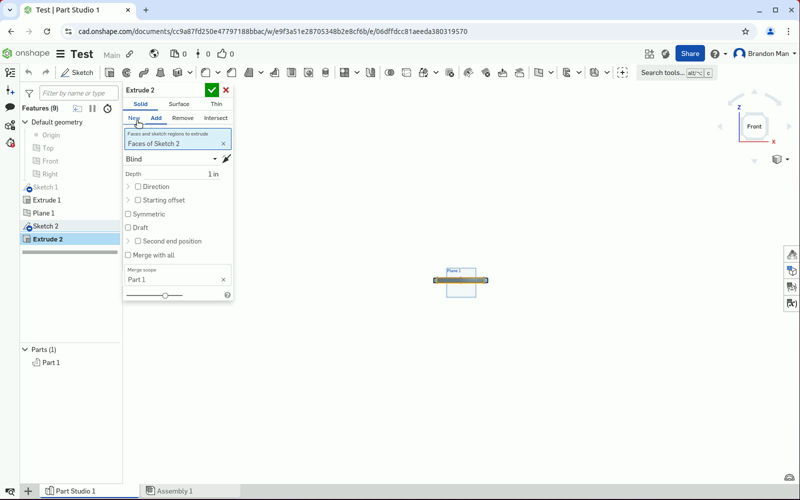
click(137, 120)
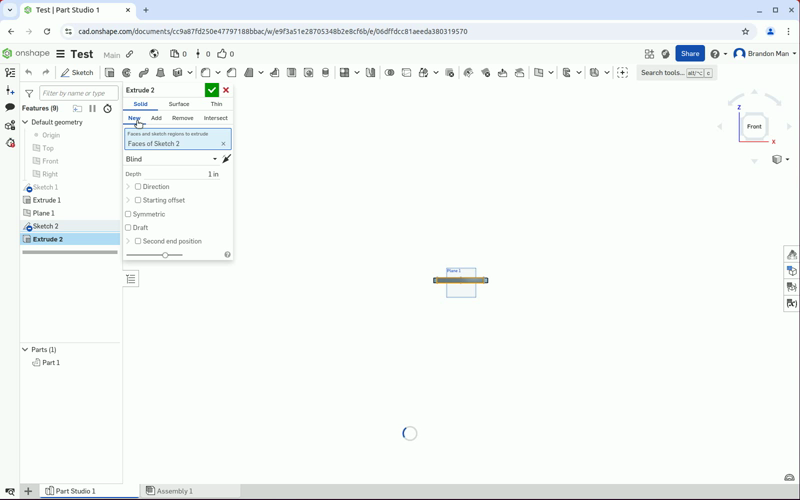
key(tab, 4)
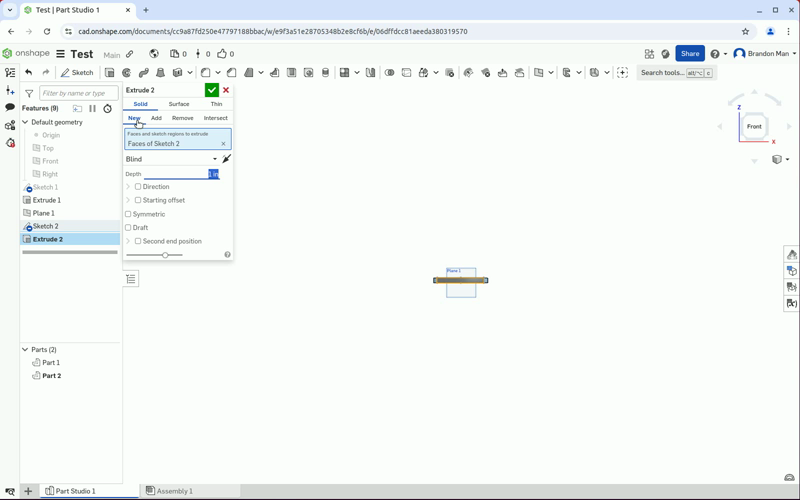
text(3.129)
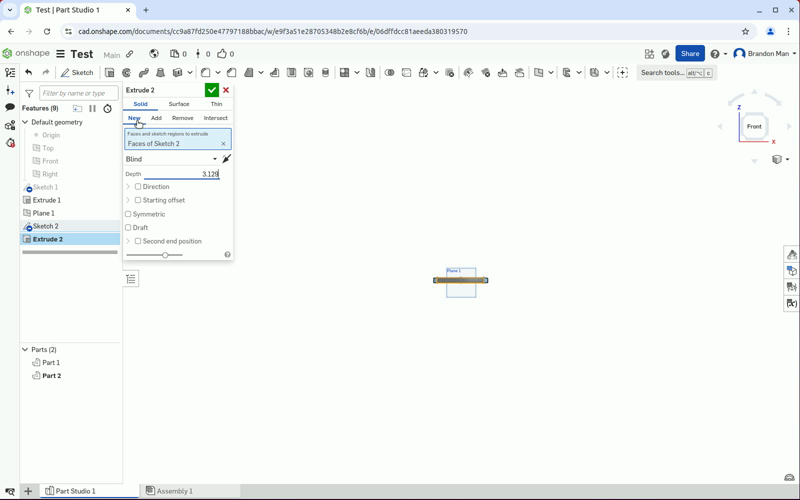
key(enter)
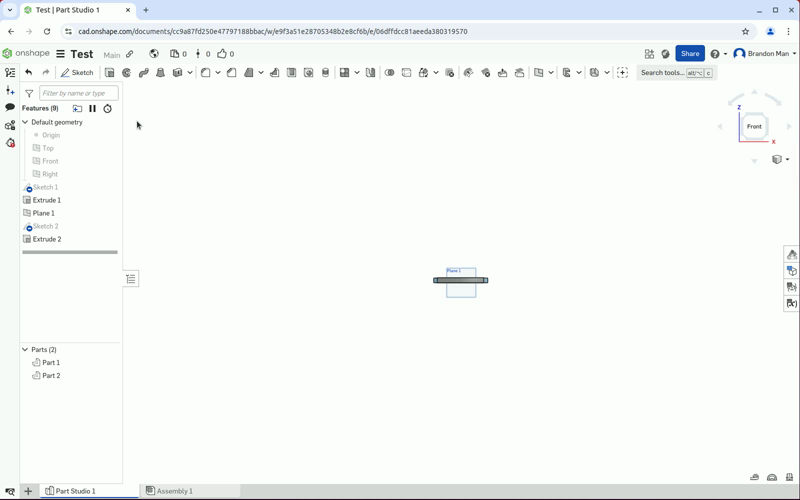
key(shift+h)
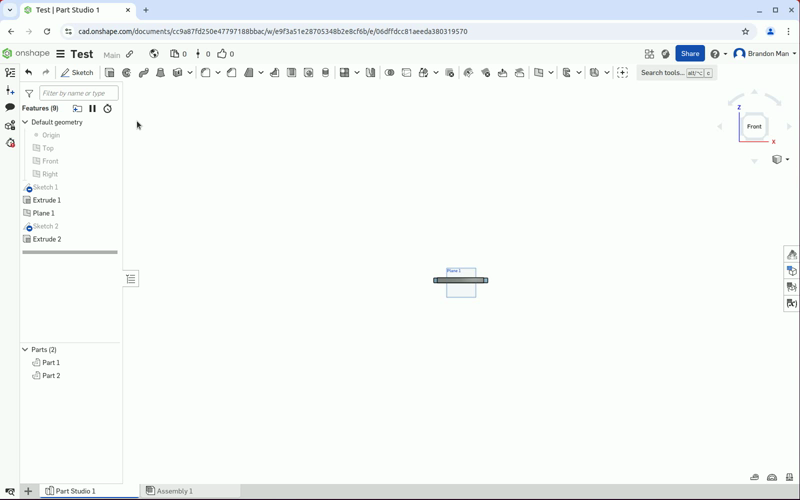
key(shift+h)
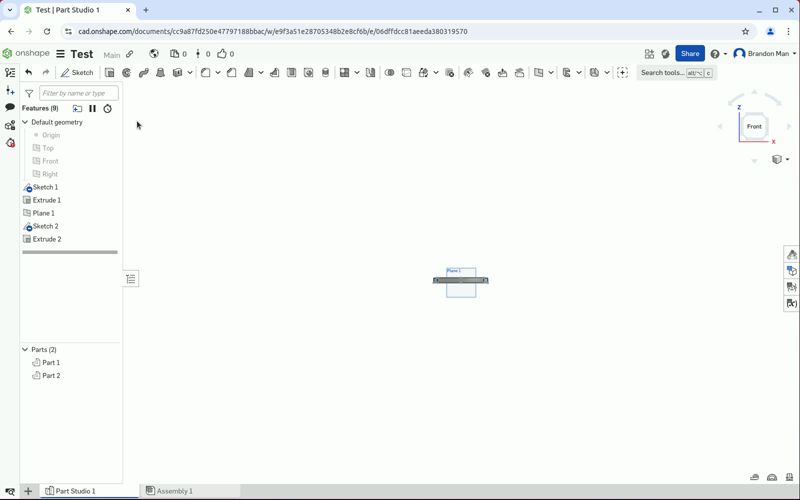
key(shift+7)
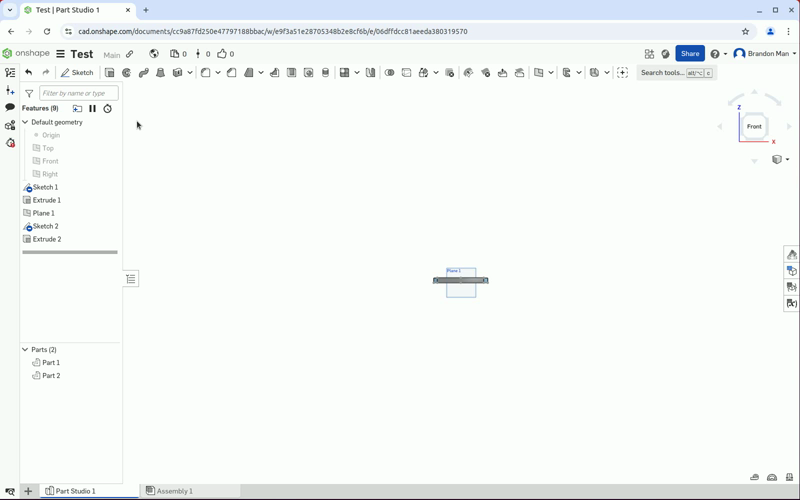
key(left, 2)
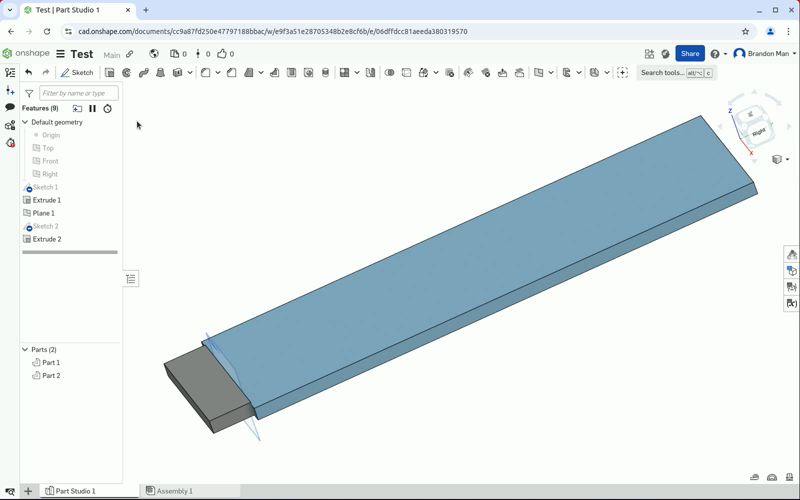
key(down, 2)
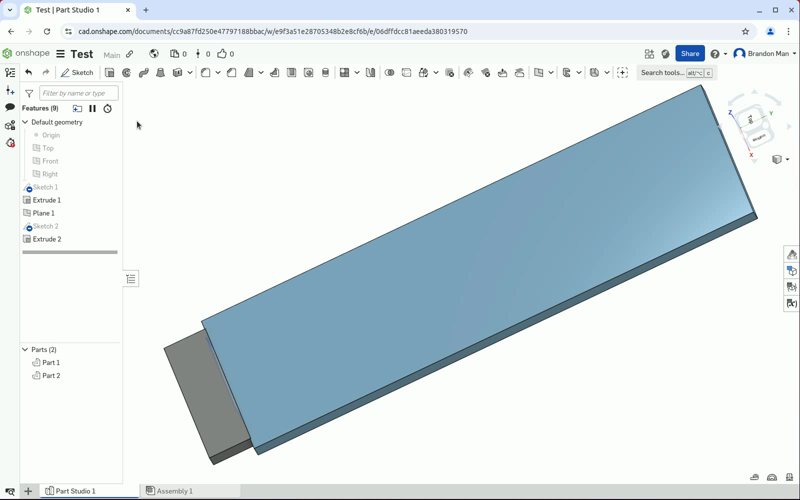
key(up, 2)
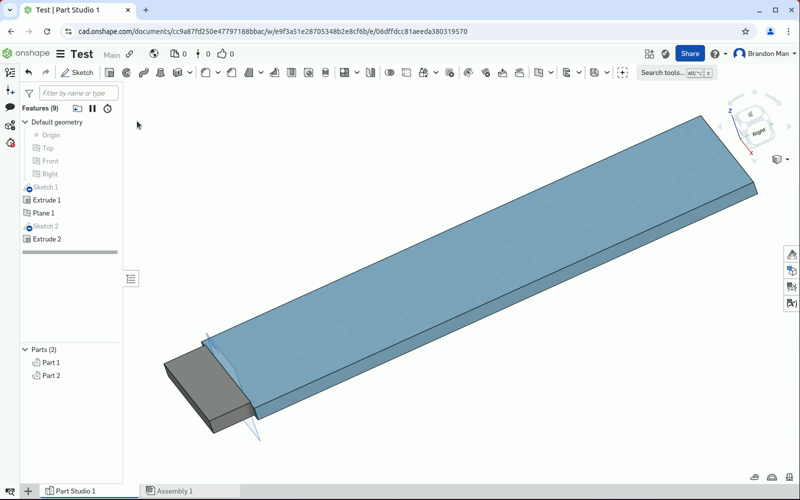
key(right, 2)
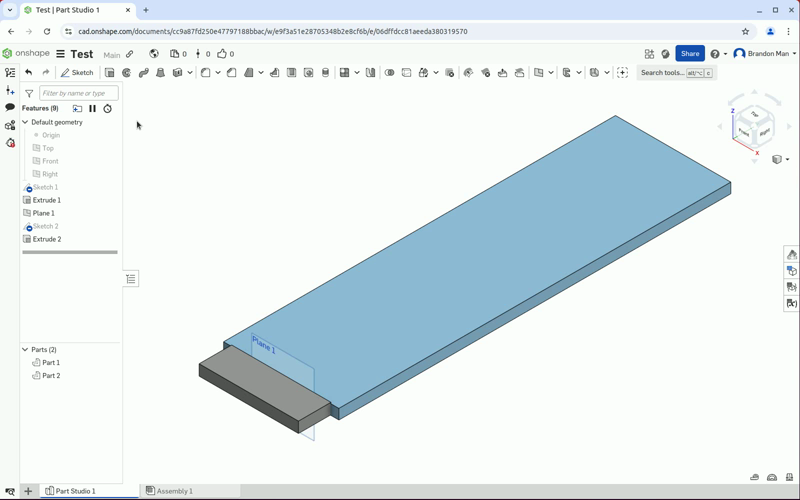
mouse_move(73, 189)
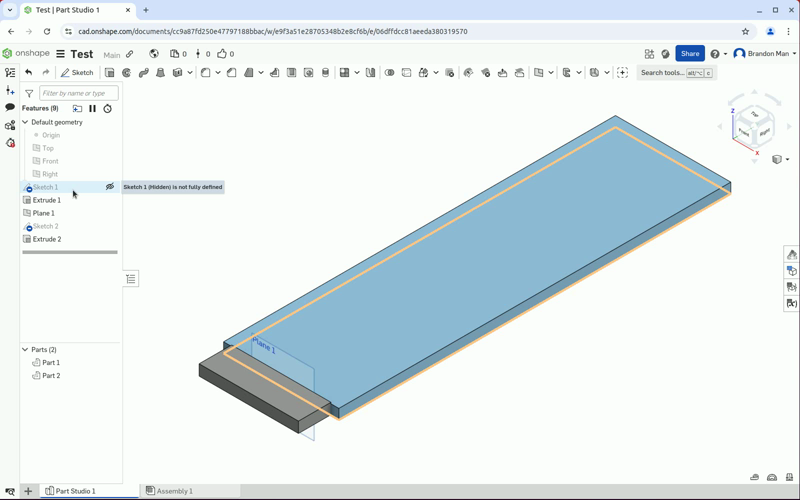
click(73, 189)